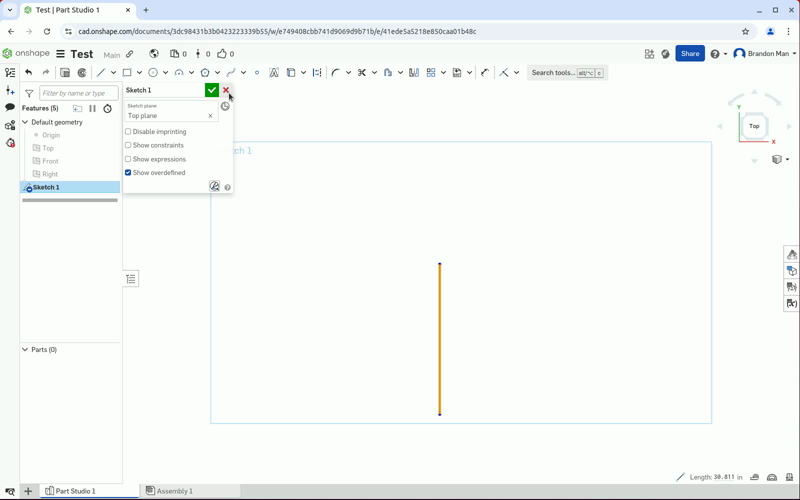
key(shift+h)
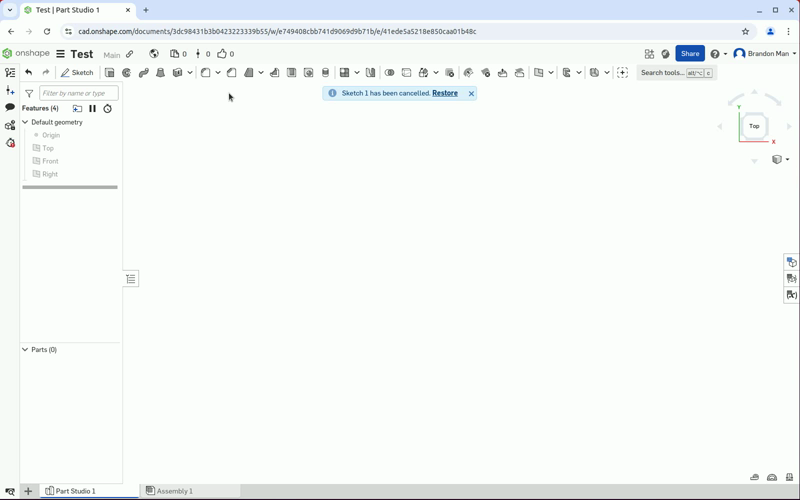
mouse_move(73, 352)
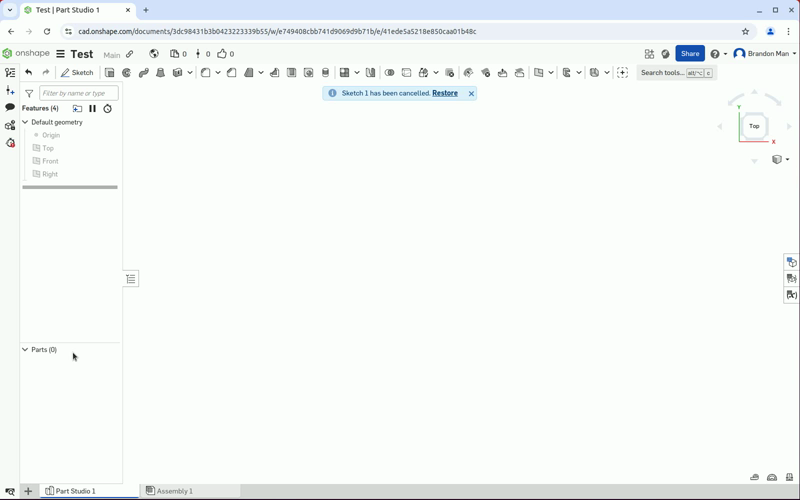
key(y)
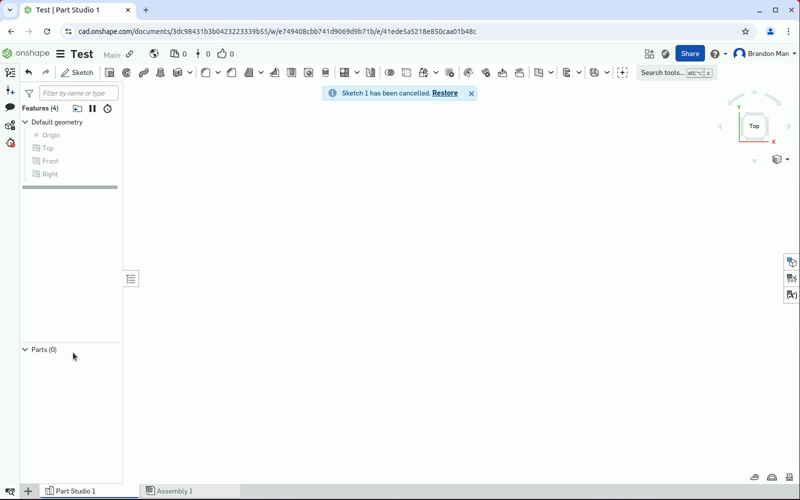
key(shift+p)
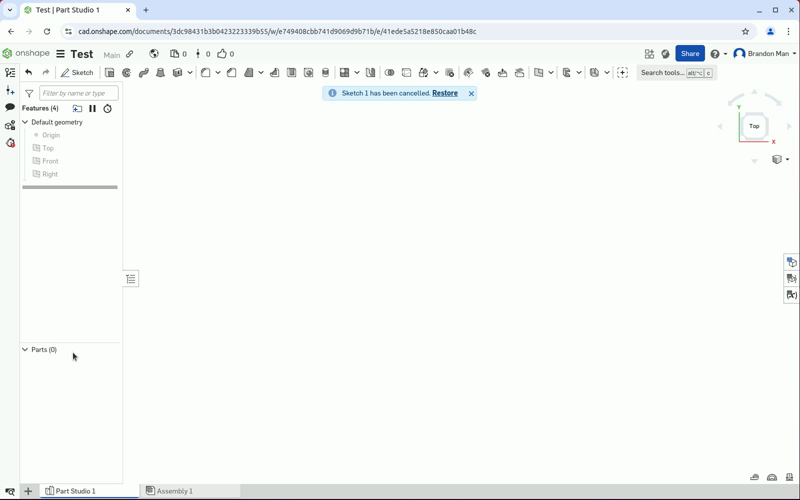
key(space)
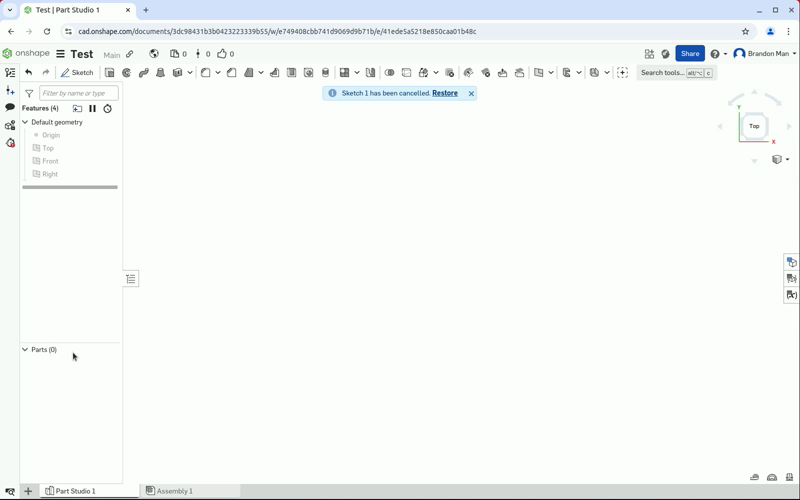
key_down(shift)
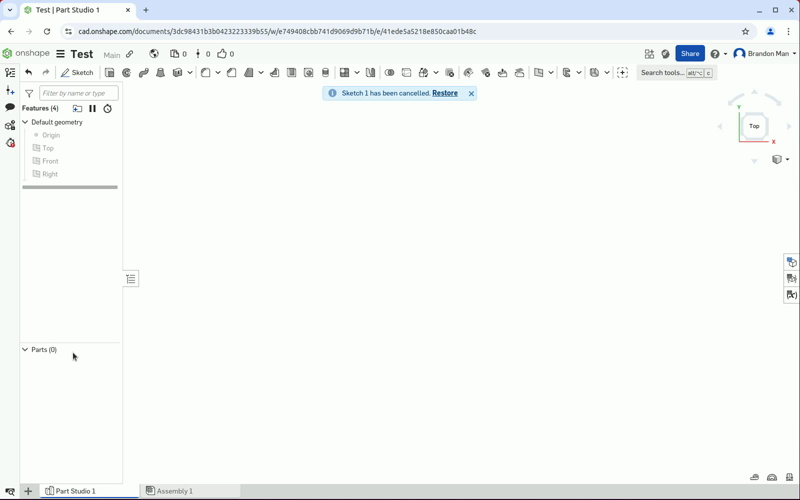
key(up)
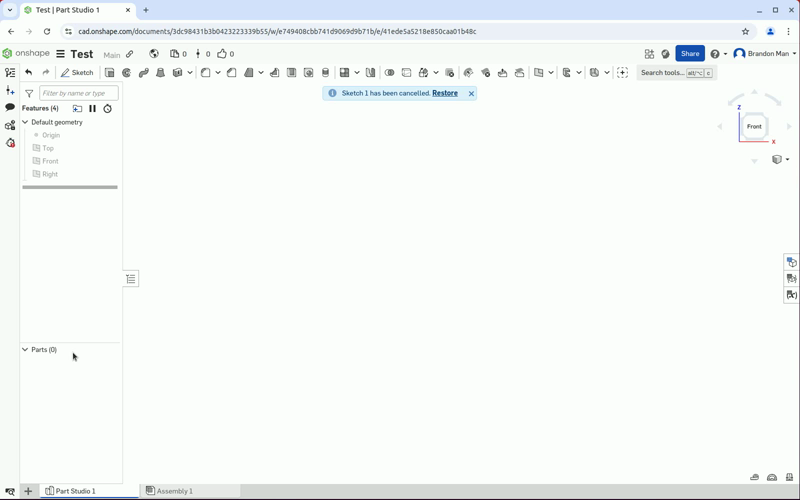
key_up(shift)
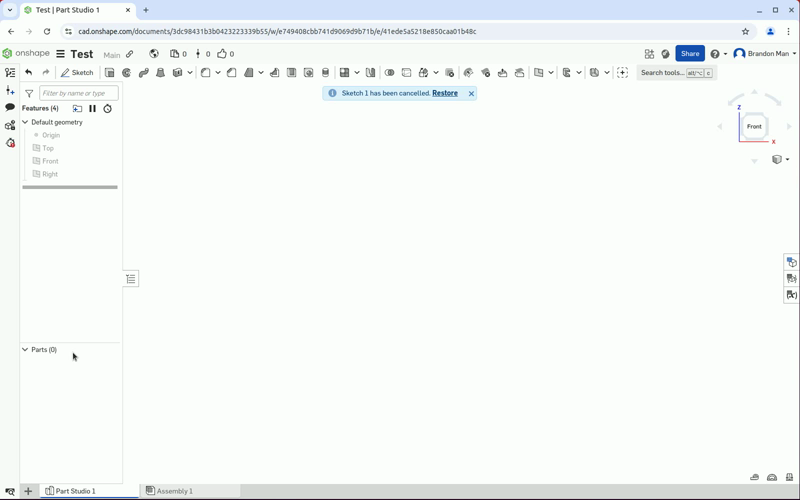
mouse_move(73, 352)
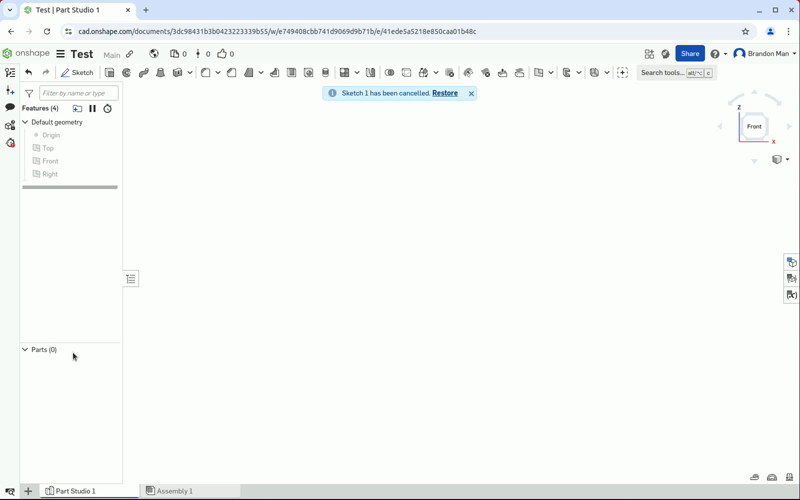
key(shift+y)
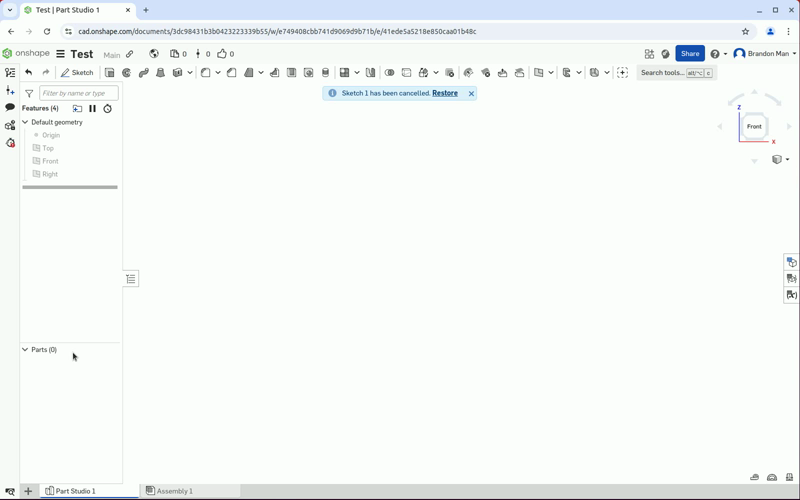
key(shift+s)
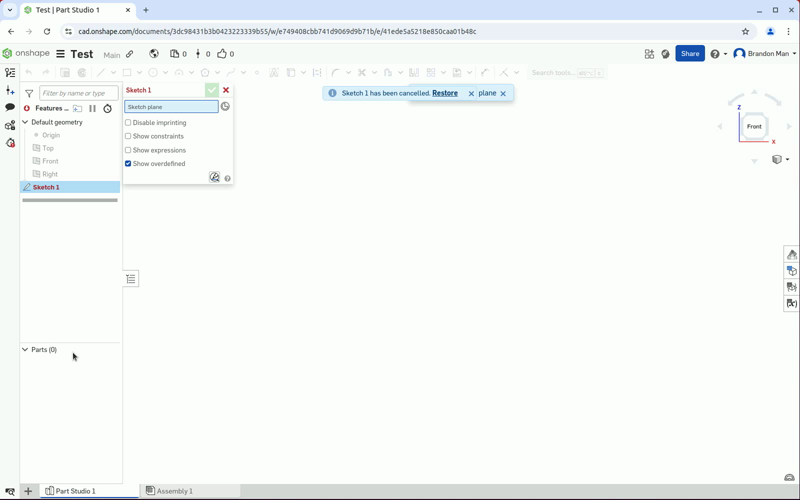
mouse_move(73, 163)
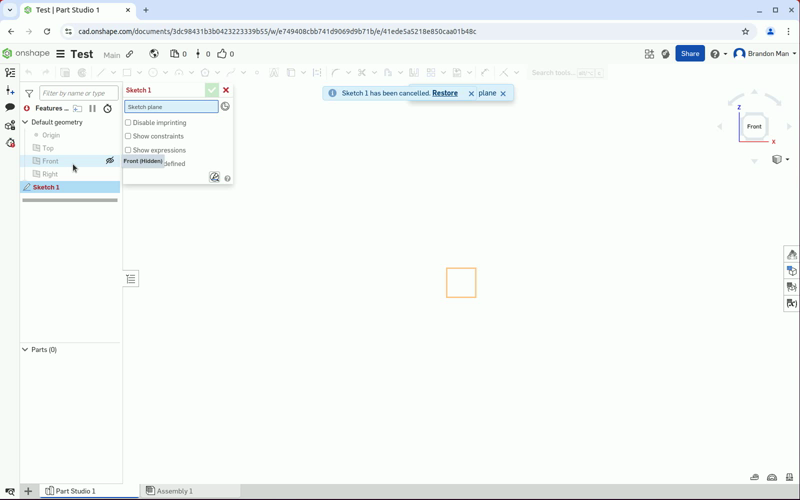
click(73, 163)
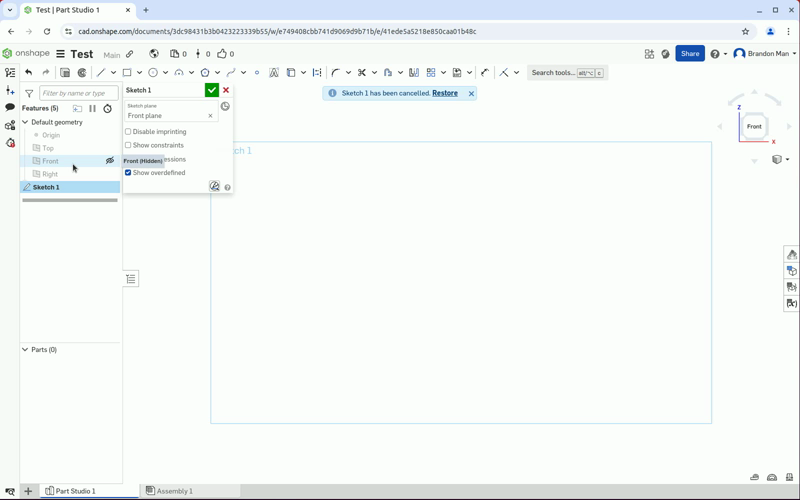
mouse_move(73, 352)
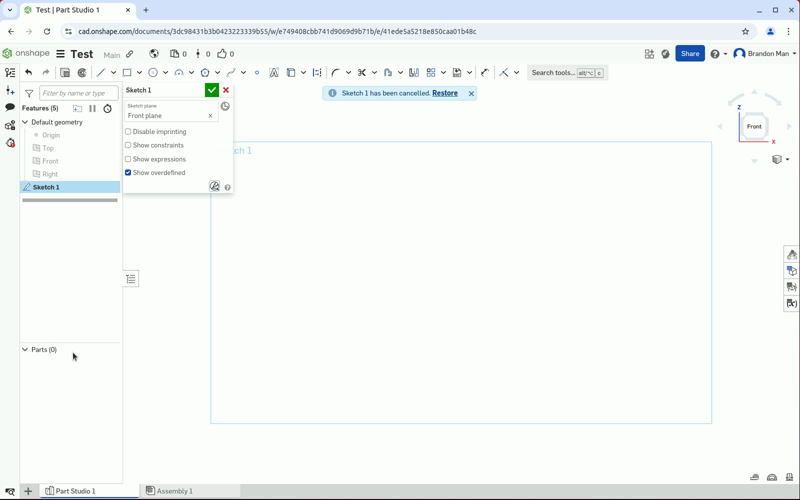
key(y)
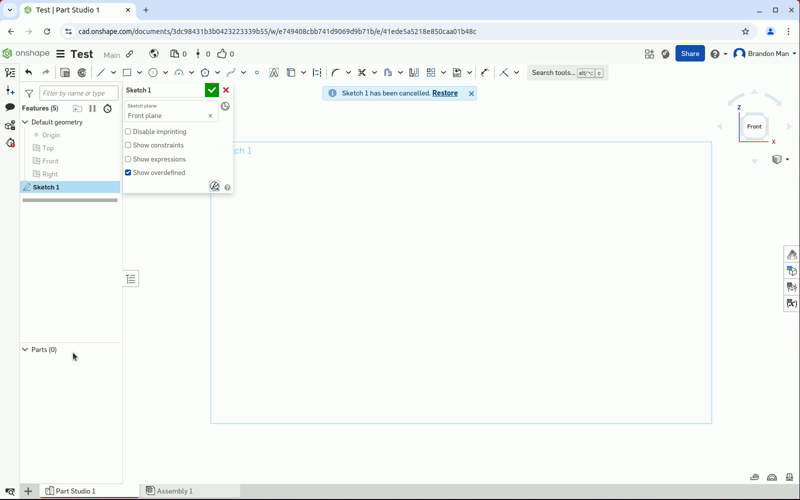
key(c)
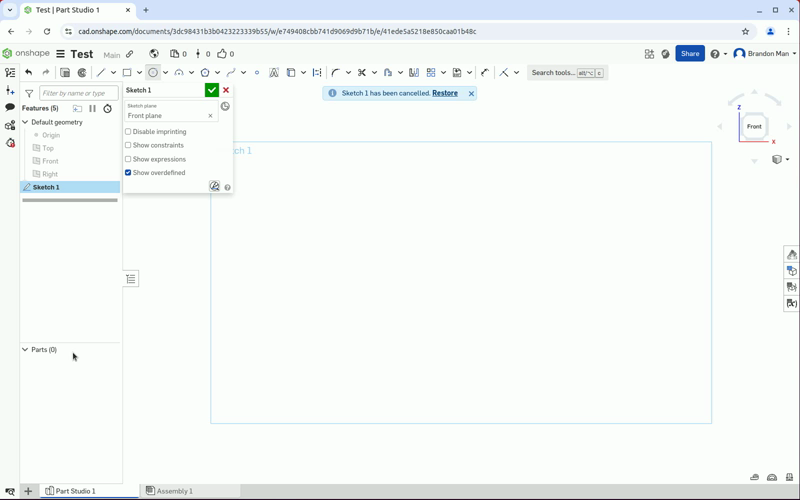
key_down(shift)
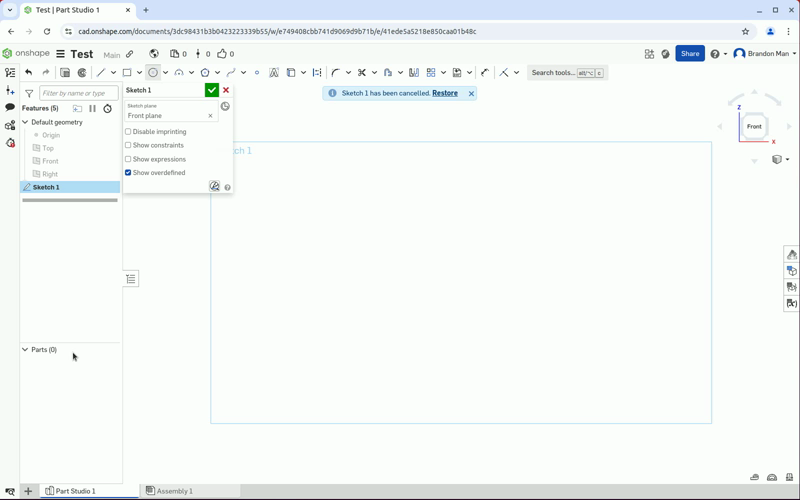
mouse_move(461, 282)
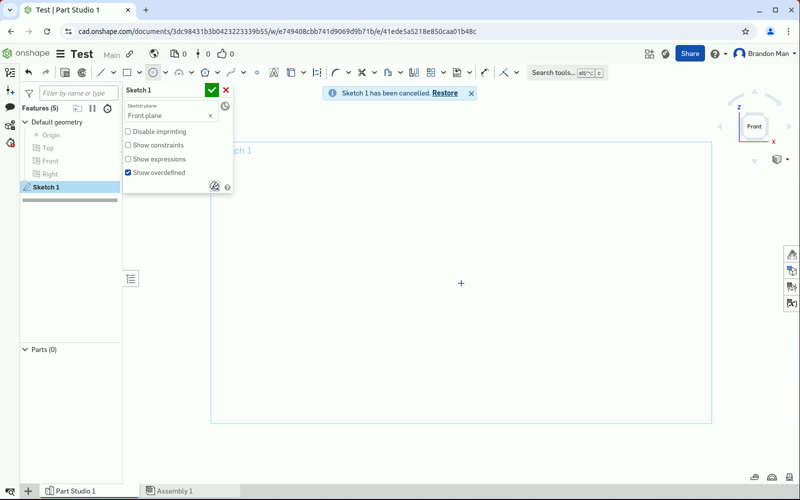
click(461, 282)
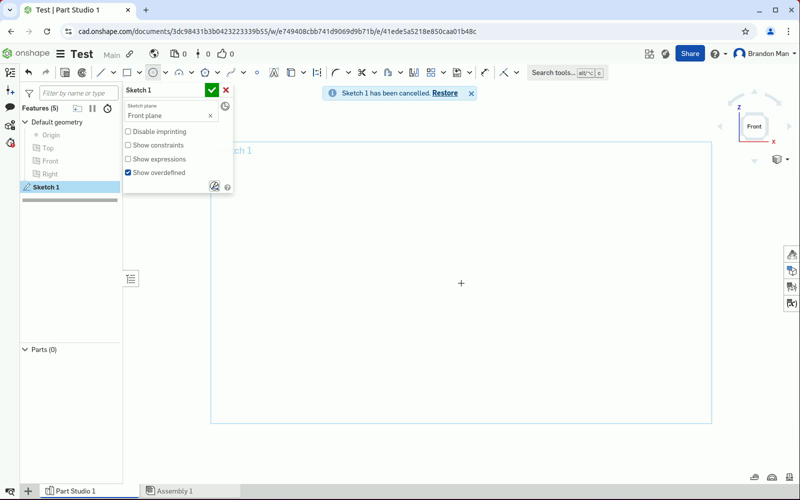
key_up(shift)
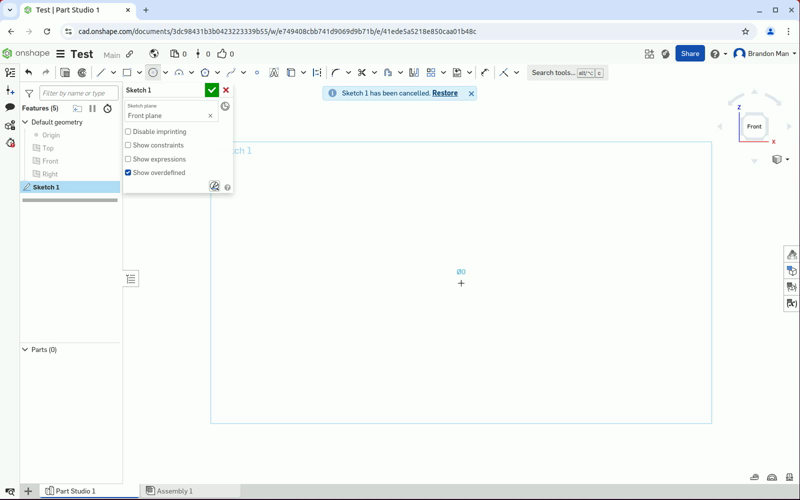
mouse_move(480, 282)
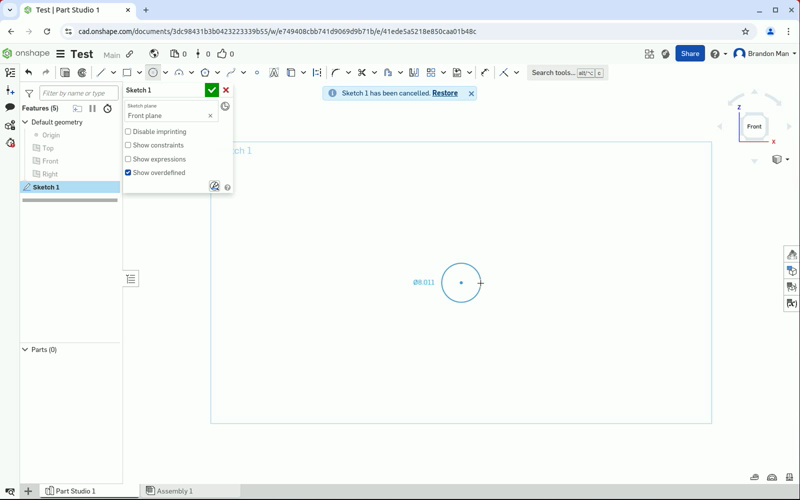
click(480, 282)
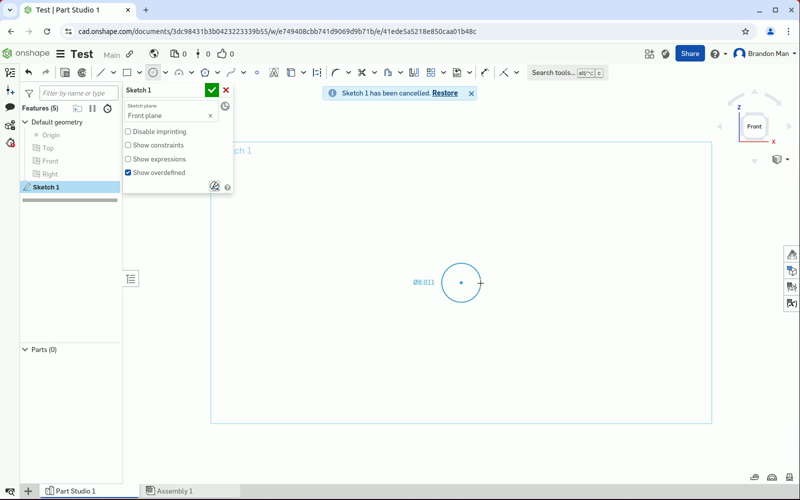
key(esc)
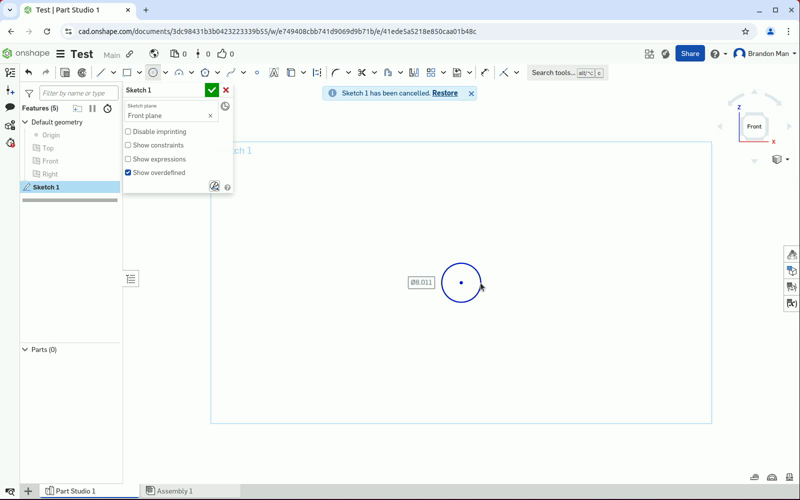
key(c)
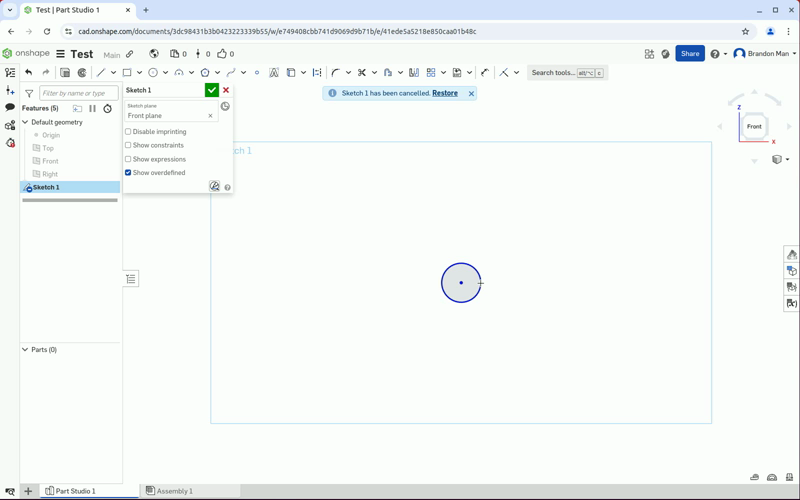
key_down(shift)
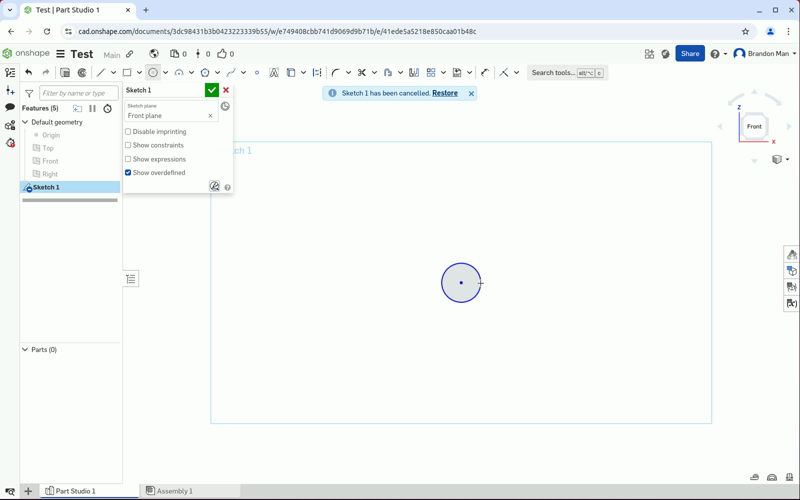
mouse_move(461, 282)
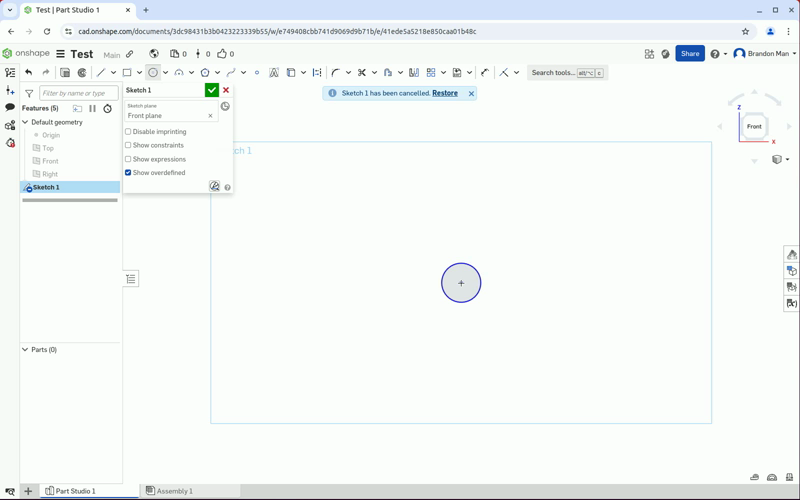
click(461, 282)
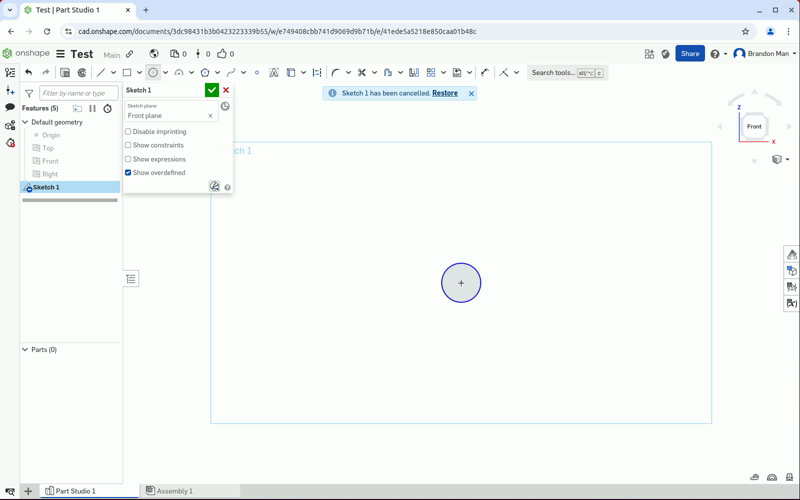
key_up(shift)
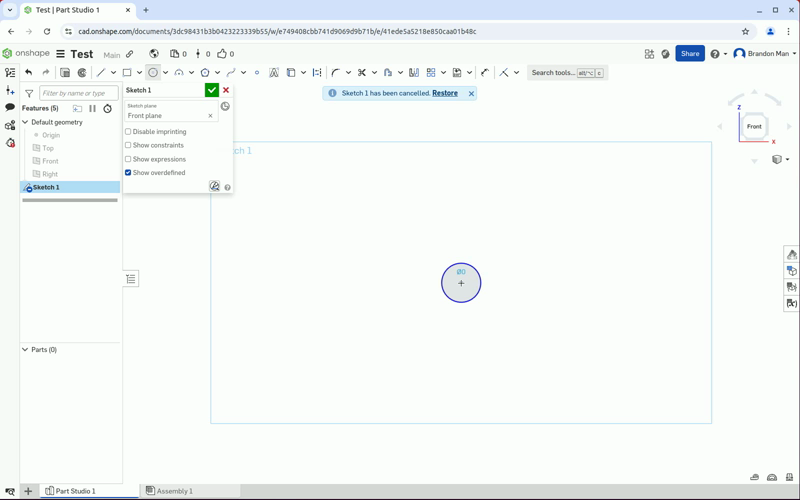
mouse_move(470, 282)
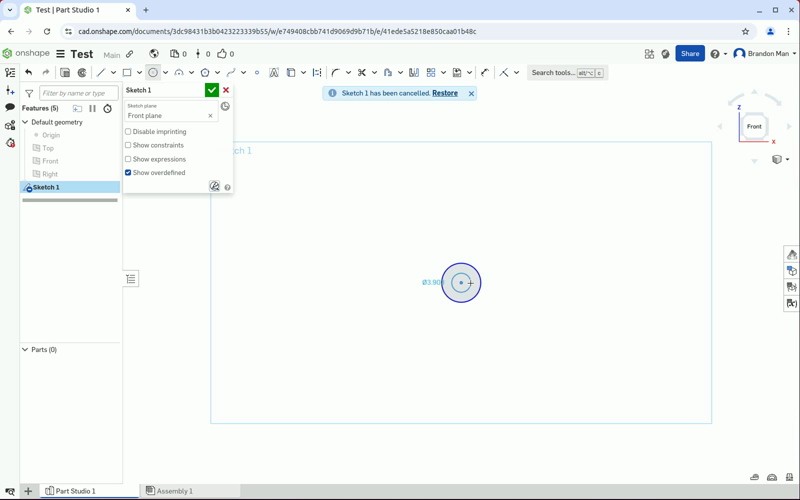
click(470, 282)
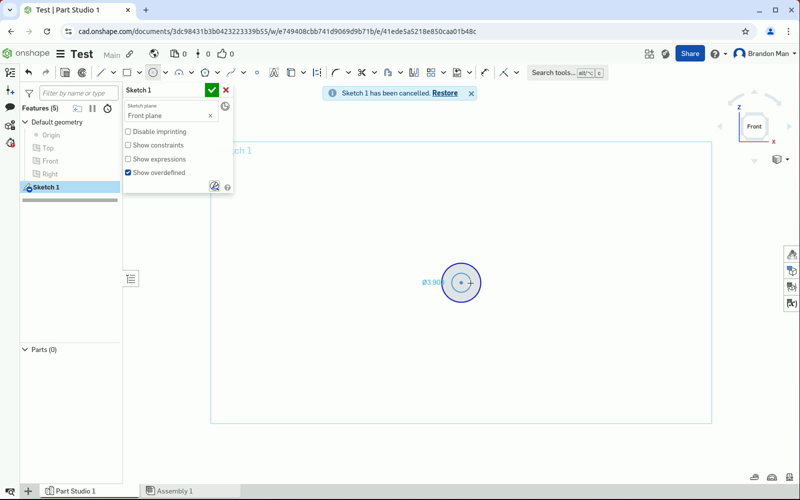
key(esc)
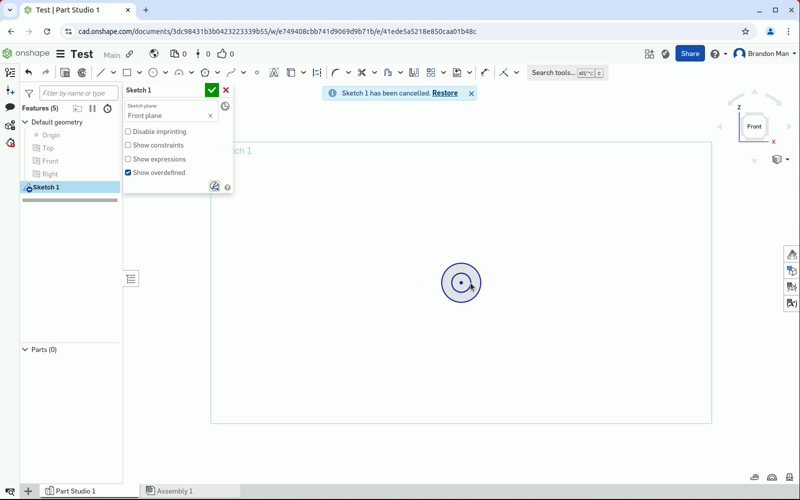
mouse_move(461, 298)
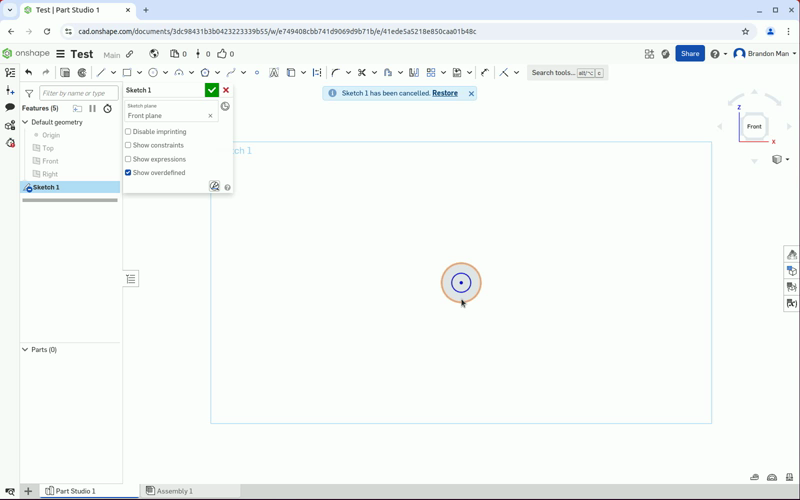
scroll(6)
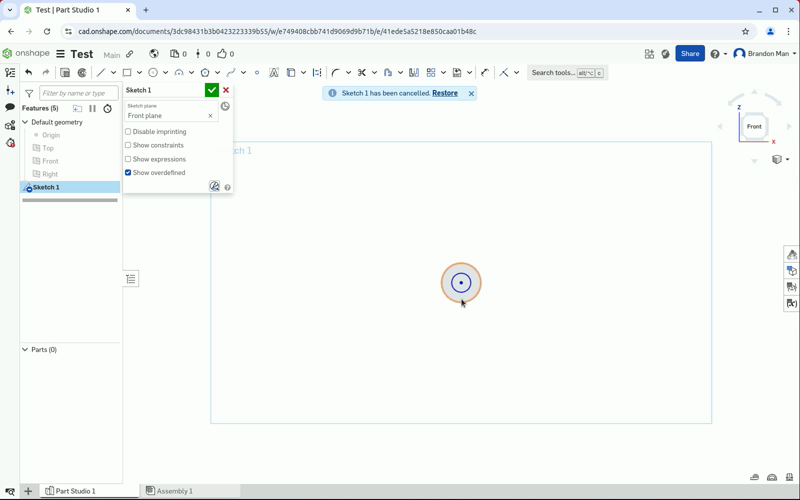
scroll(6)
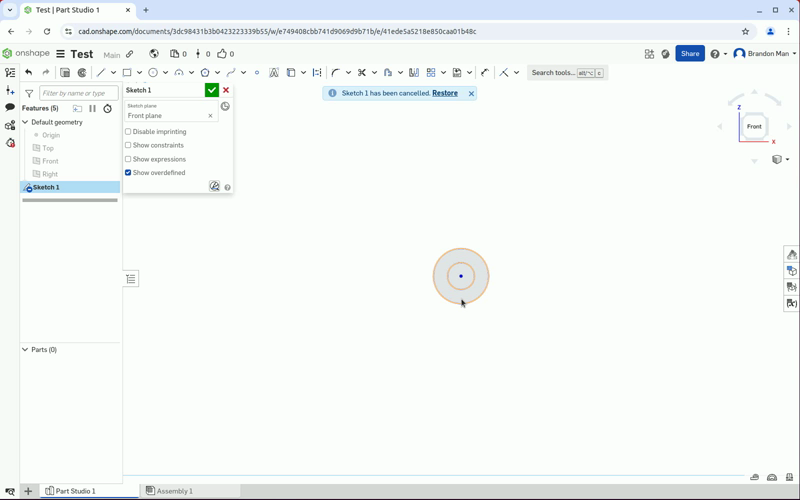
scroll(6)
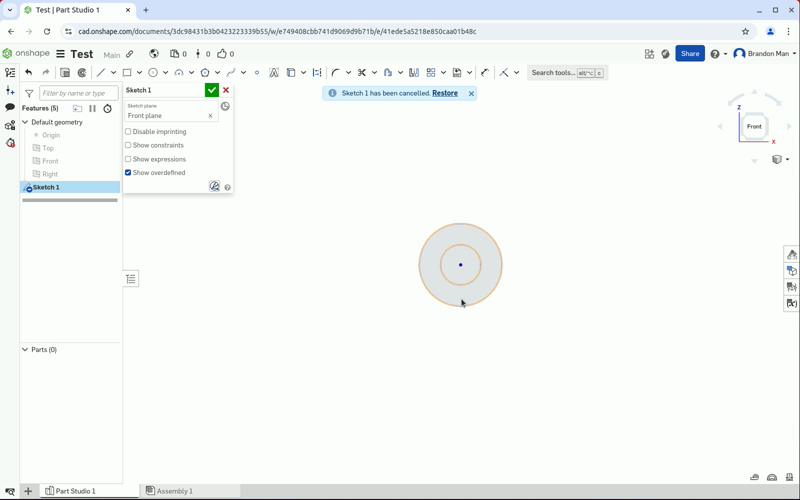
scroll(6)
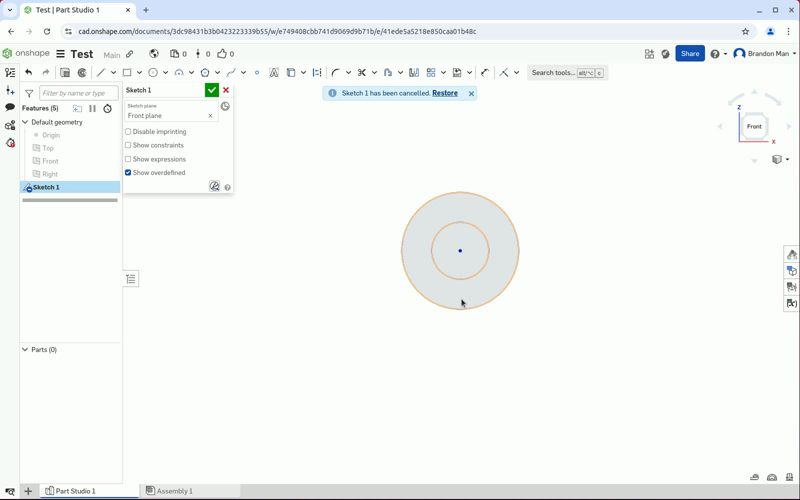
scroll(6)
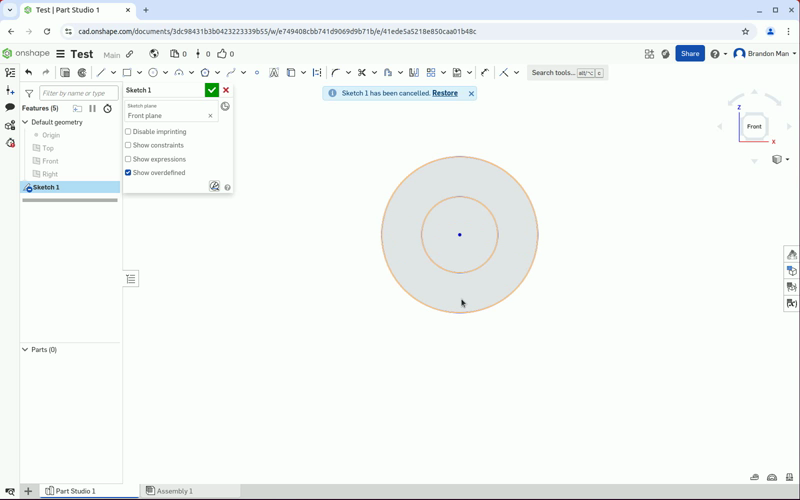
scroll(6)
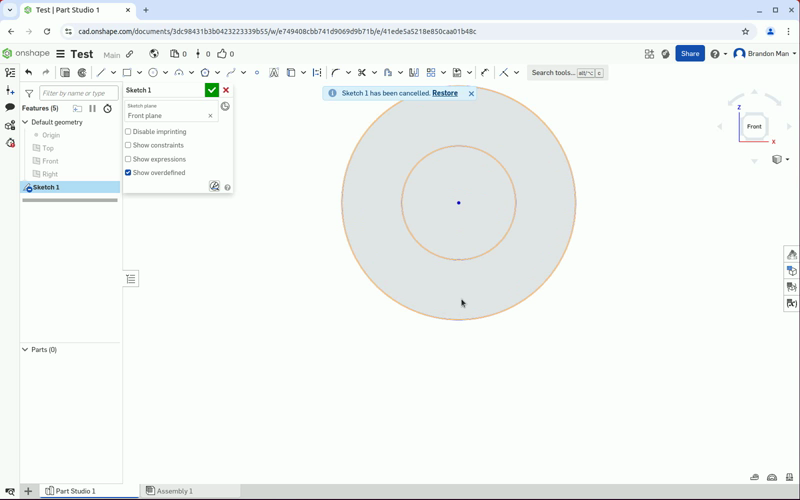
scroll(6)
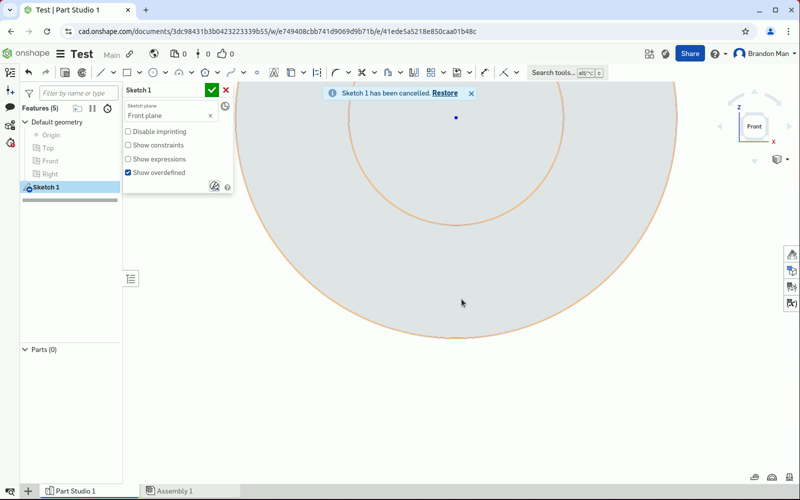
click(461, 298)
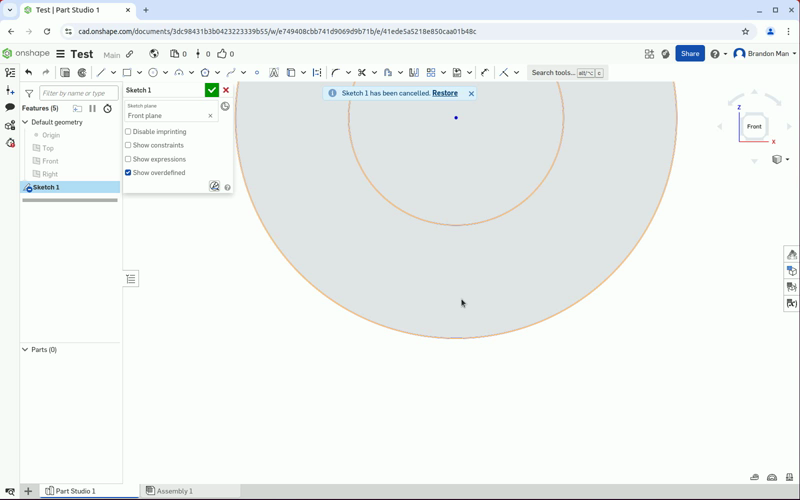
scroll(-6)
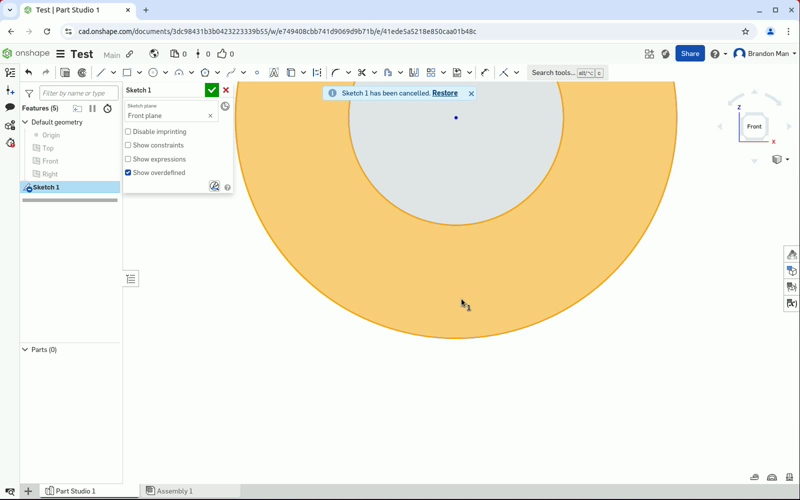
scroll(-6)
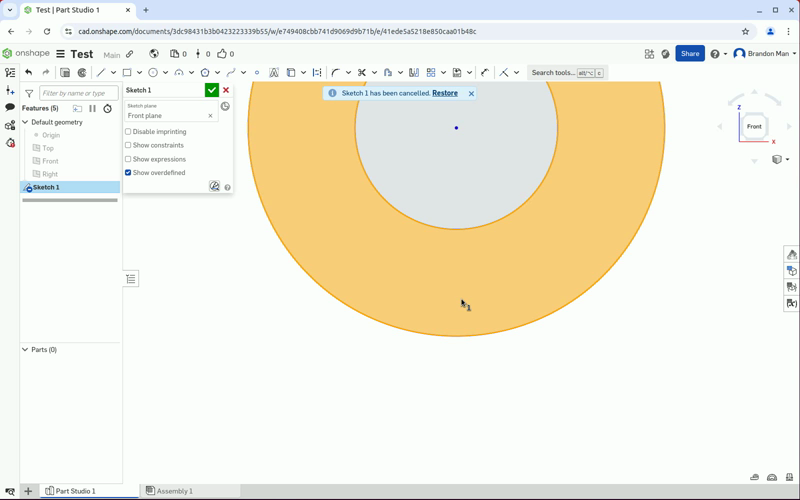
scroll(-6)
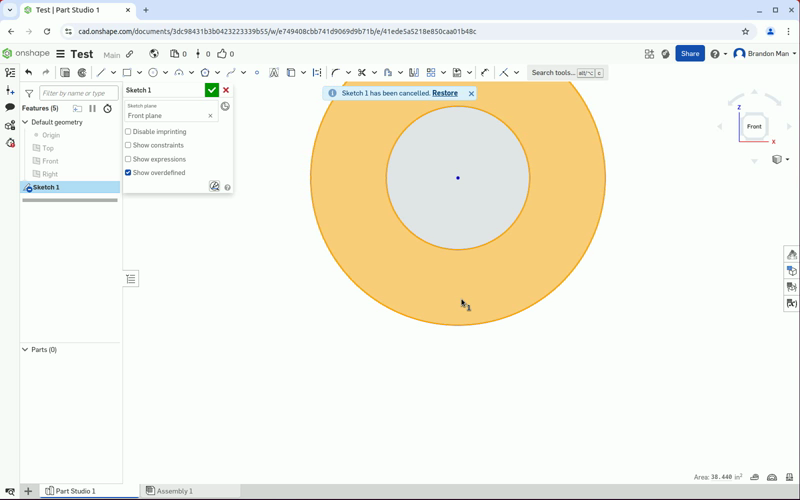
scroll(-6)
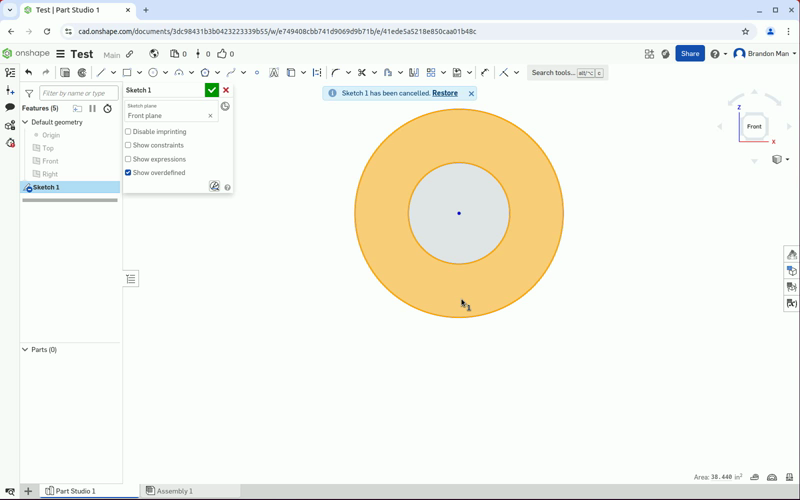
scroll(-6)
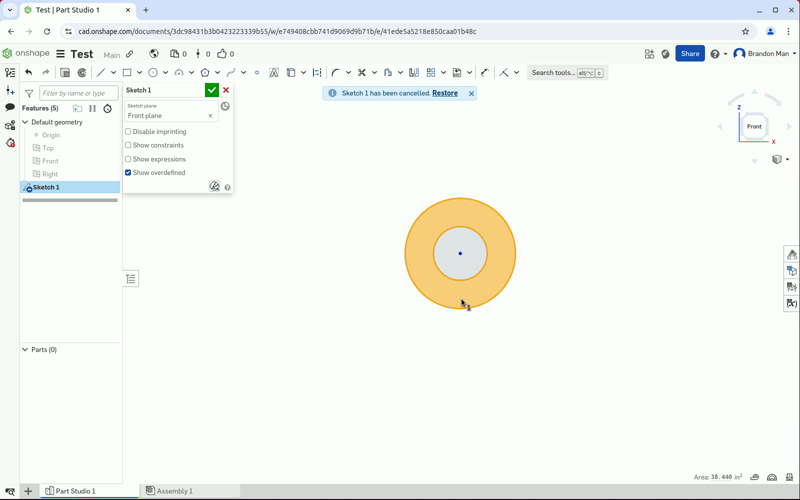
scroll(-6)
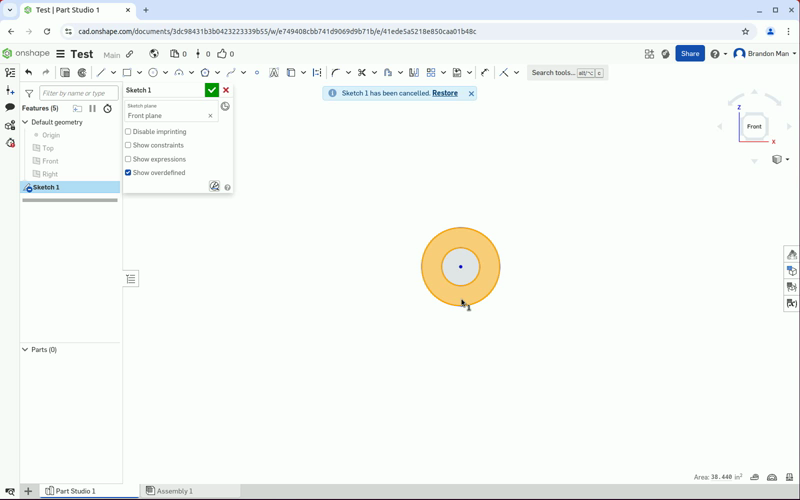
scroll(-6)
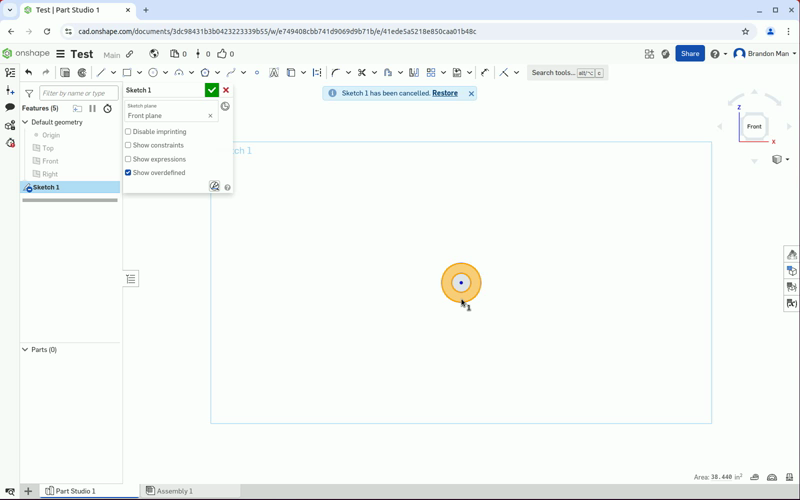
mouse_move(73, 352)
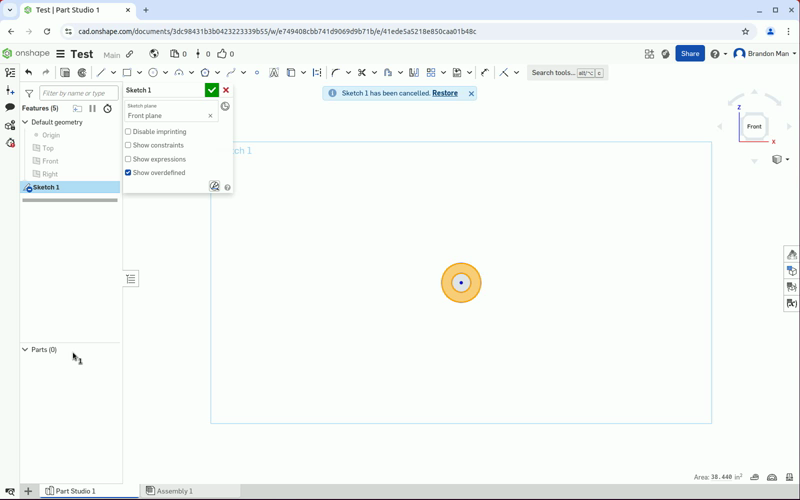
key(shift+y)
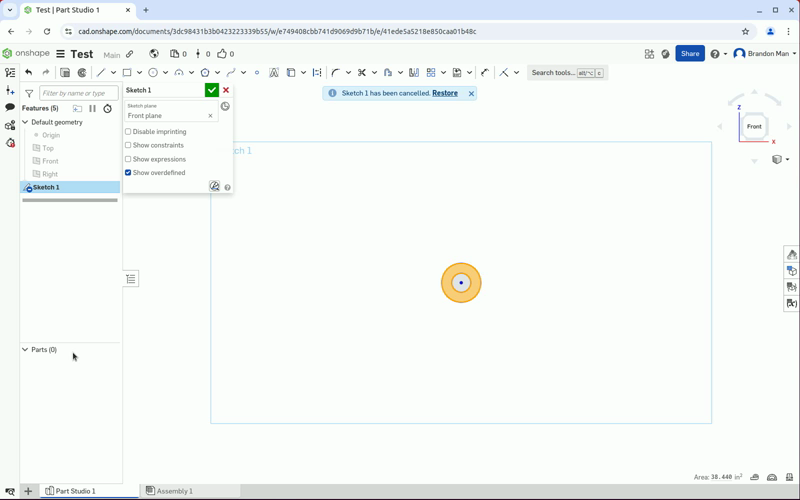
key(shift+e)
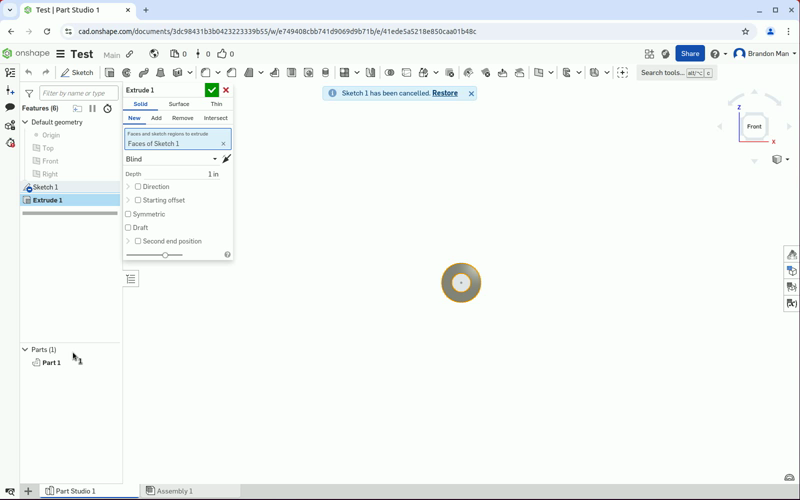
mouse_move(143, 106)
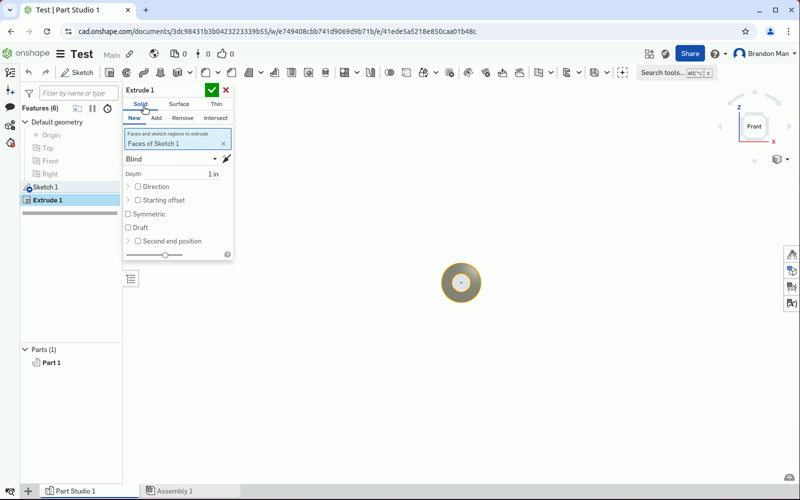
click(143, 106)
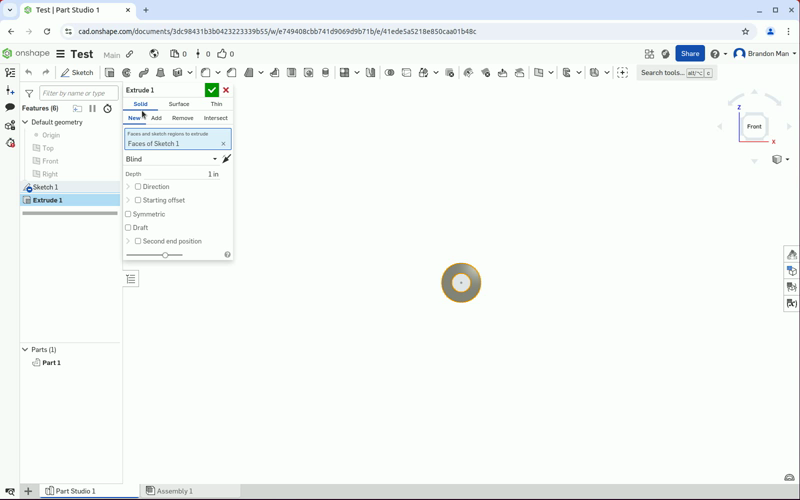
mouse_move(137, 120)
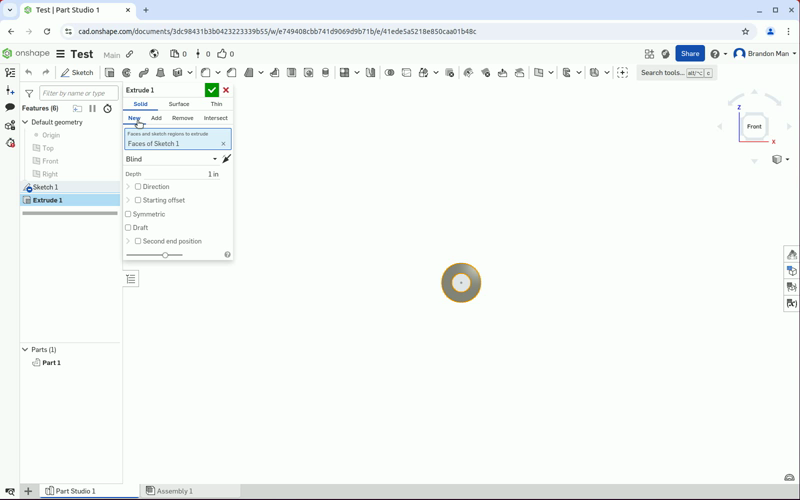
click(137, 120)
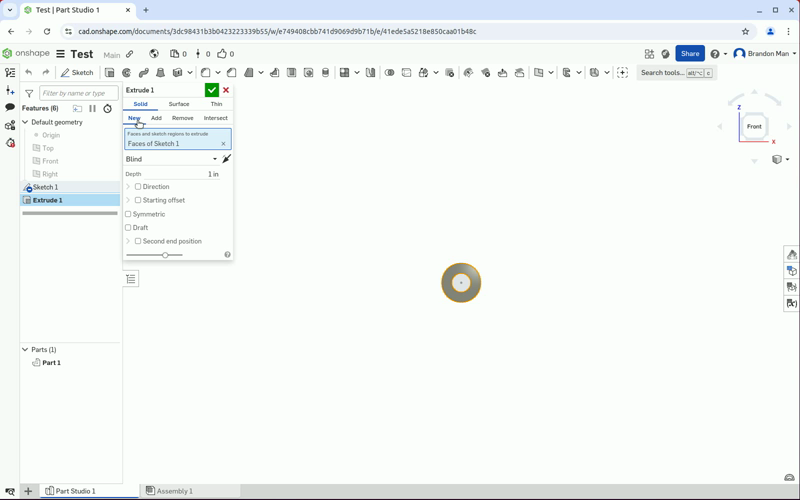
key(tab, 4)
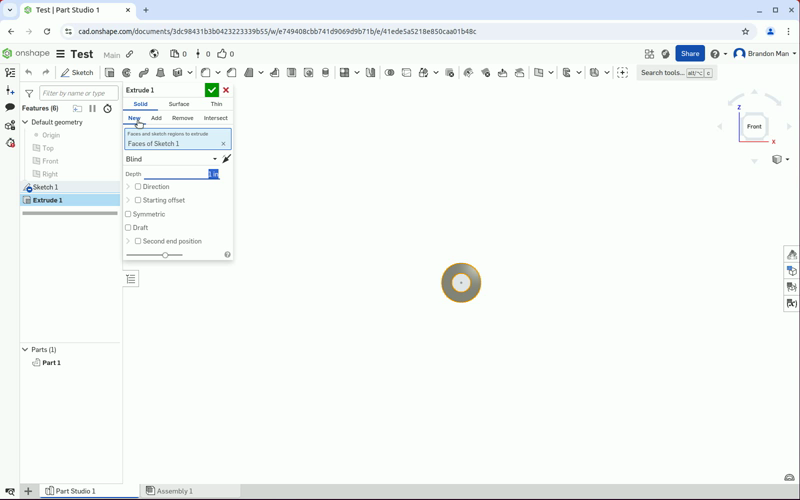
text(23.108)
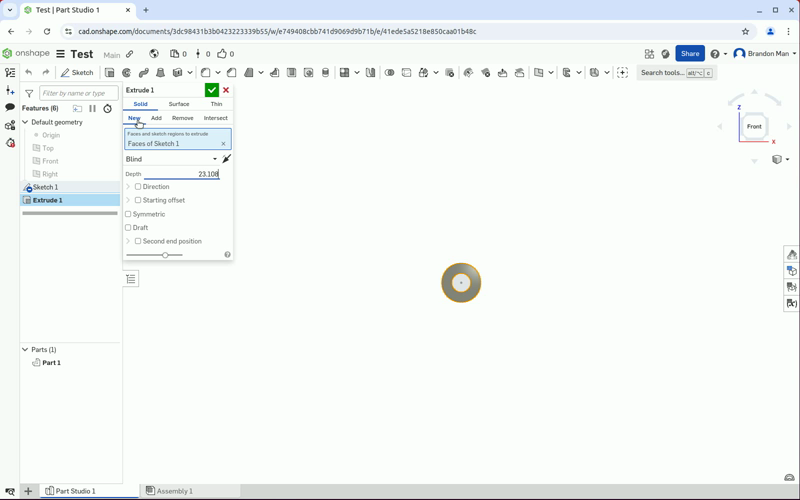
key(enter)
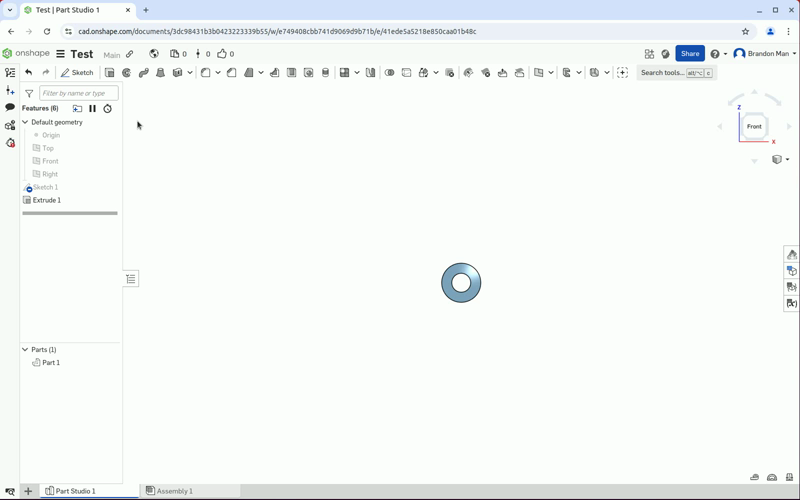
key(shift+h)
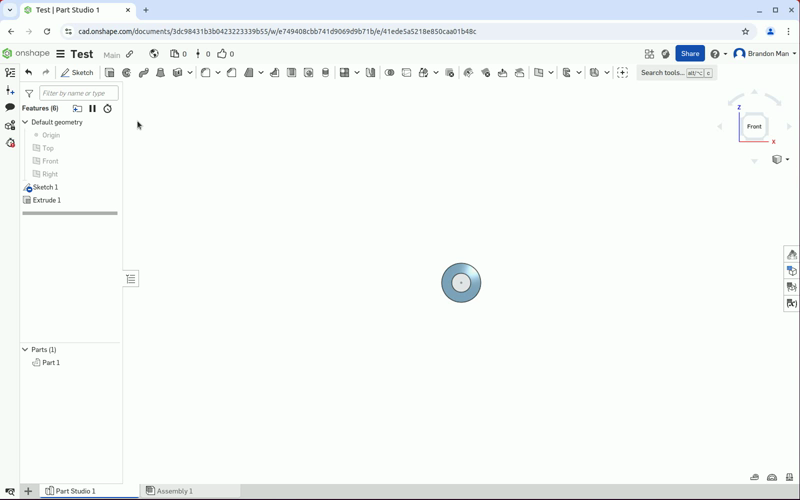
key(shift+h)
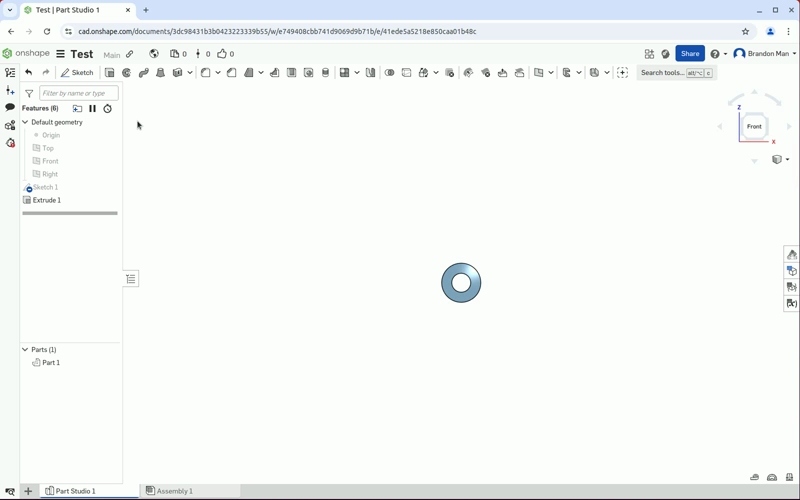
mouse_move(73, 189)
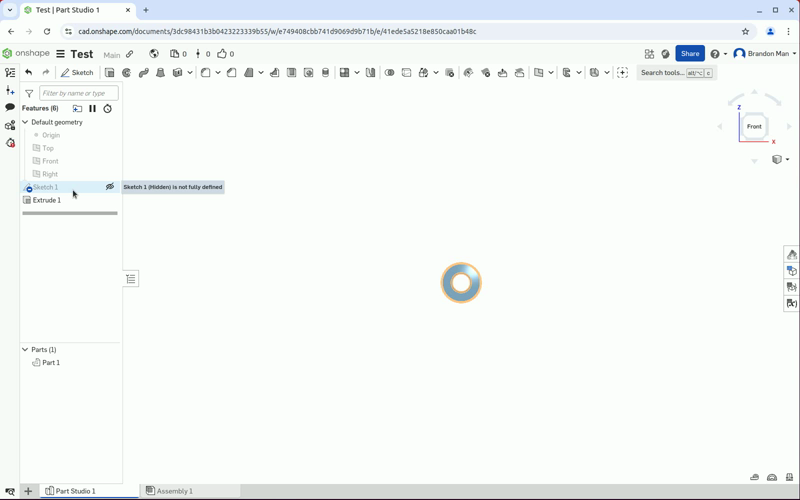
click(73, 189)
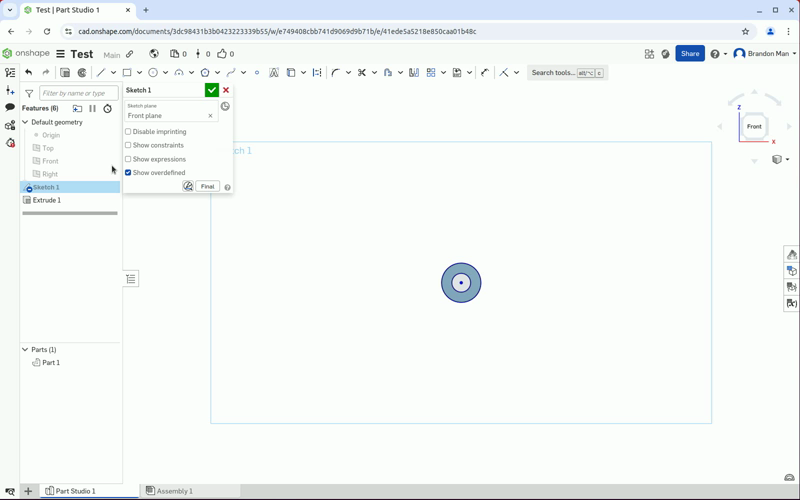
mouse_move(229, 92)
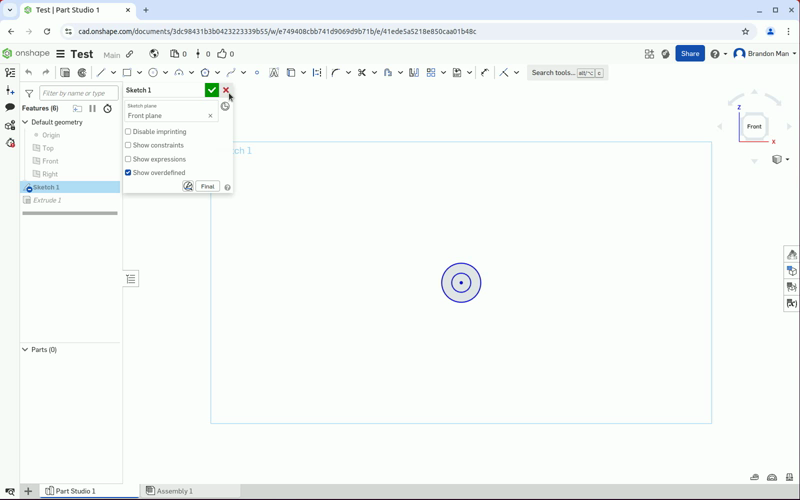
click(229, 92)
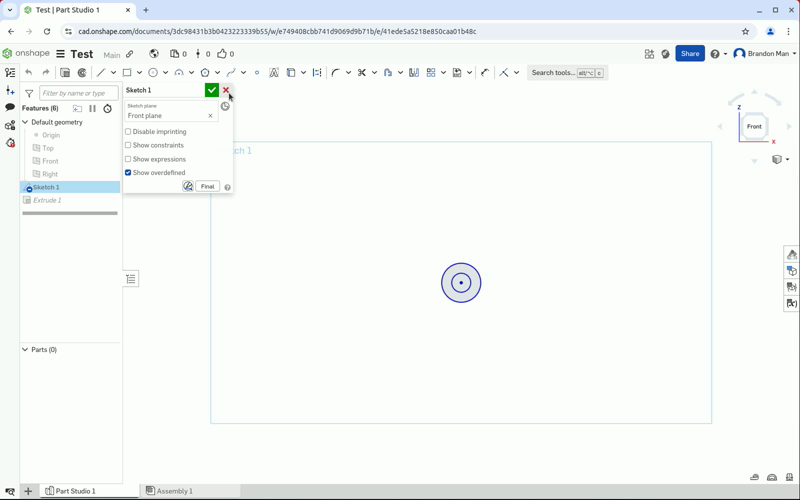
key(shift+s)
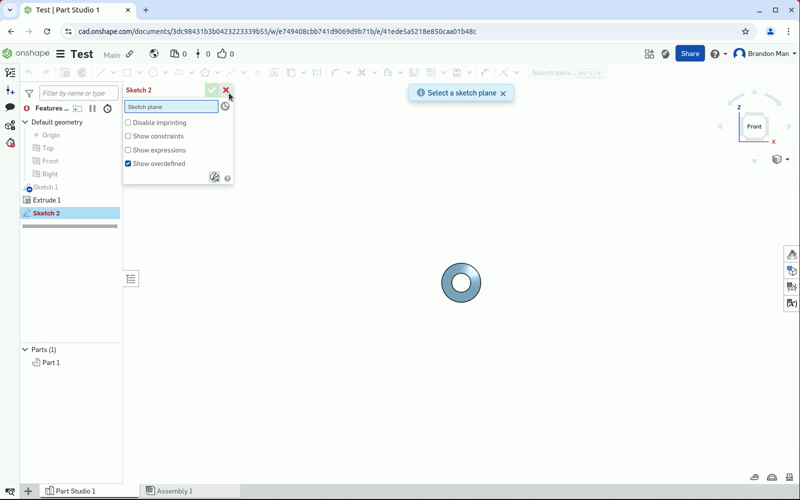
mouse_move(73, 163)
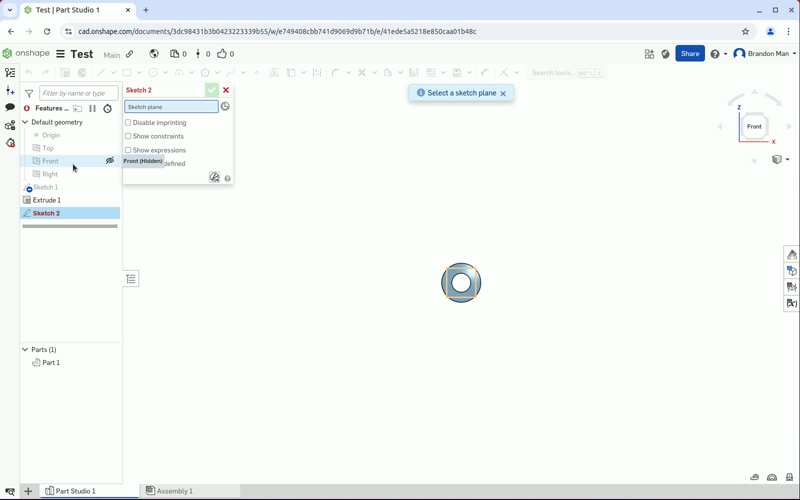
click(73, 163)
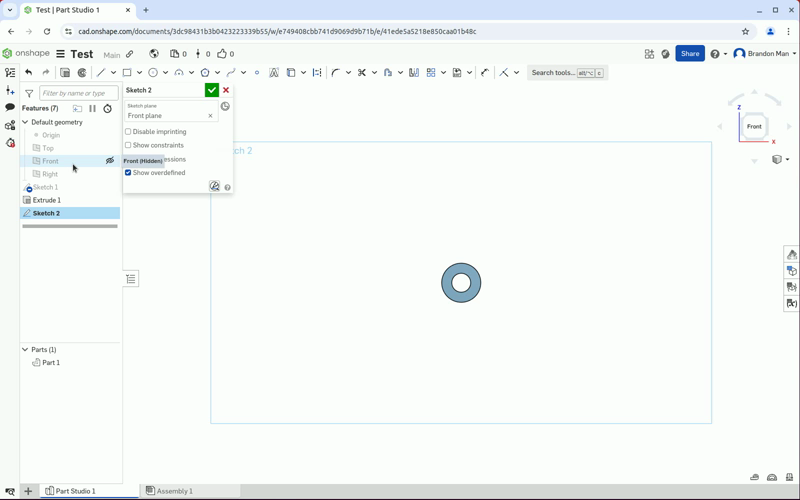
mouse_move(73, 352)
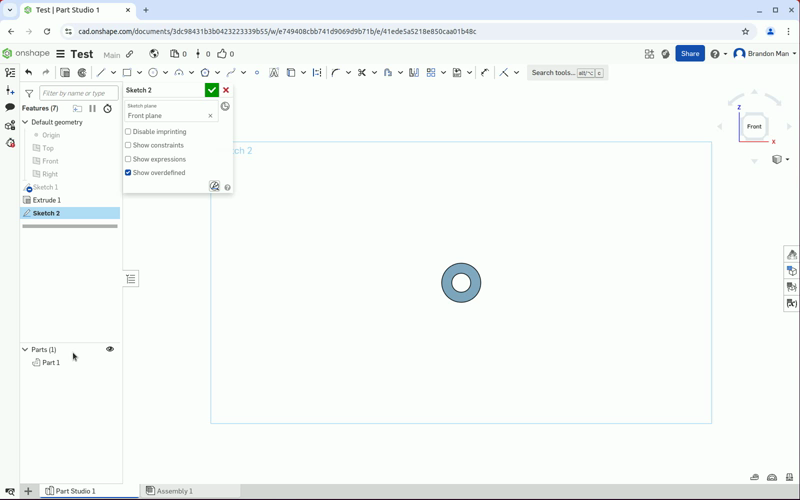
key(y)
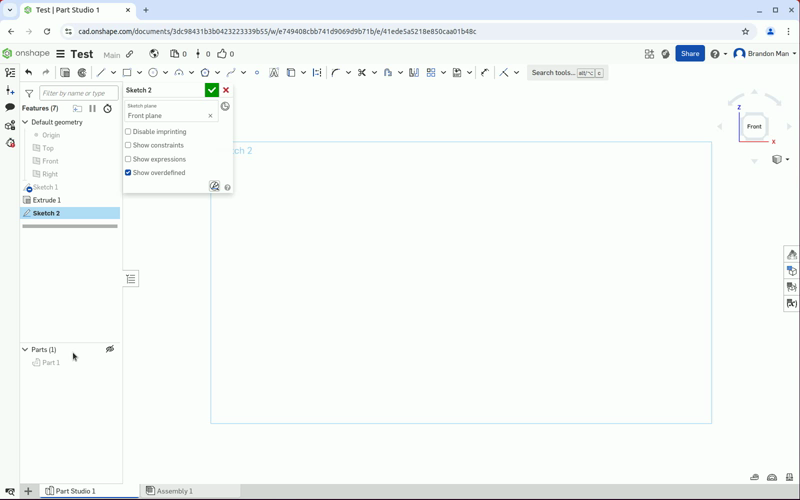
key(c)
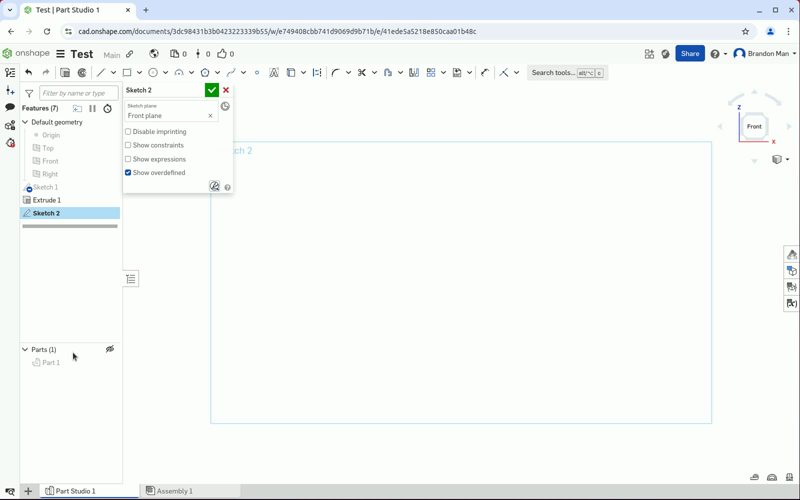
key_down(shift)
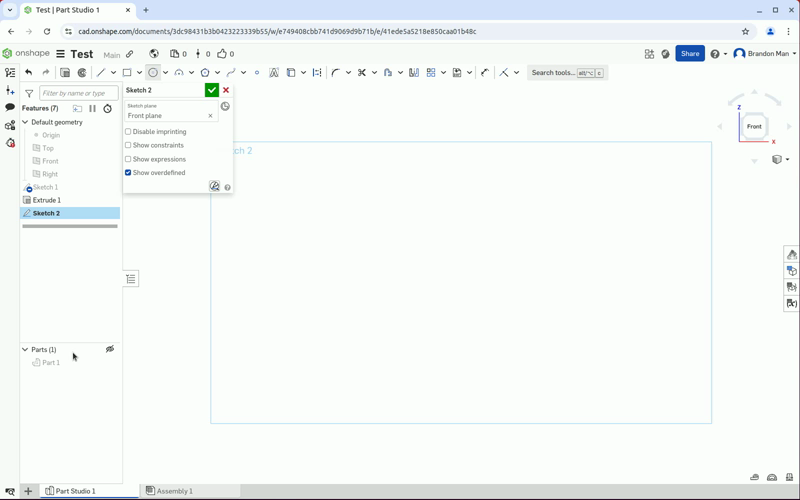
mouse_move(461, 282)
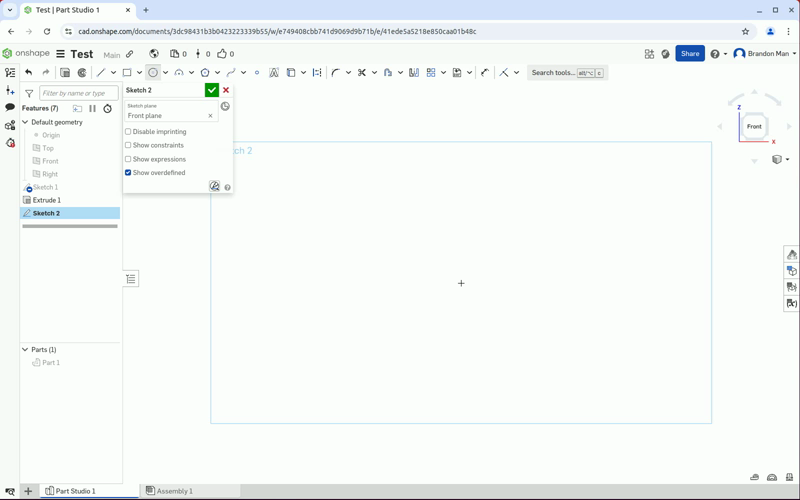
click(461, 282)
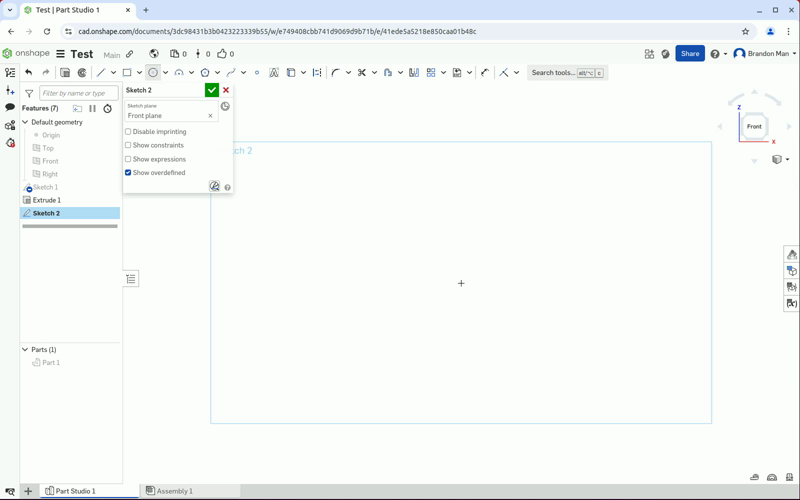
key_up(shift)
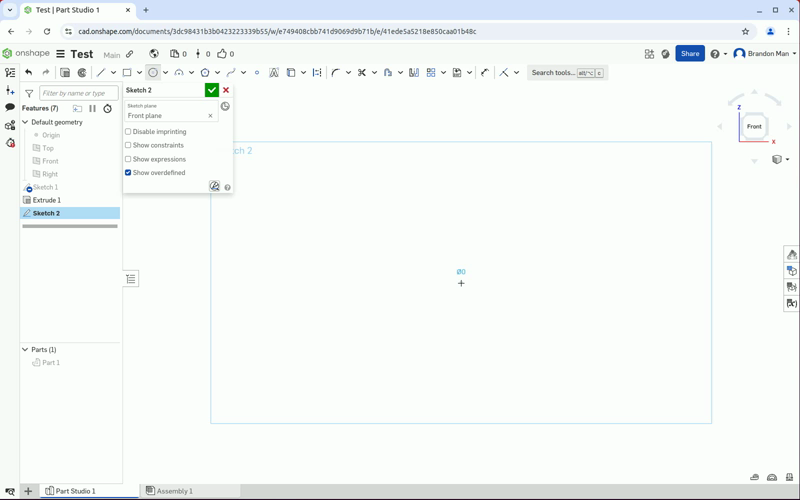
mouse_move(471, 282)
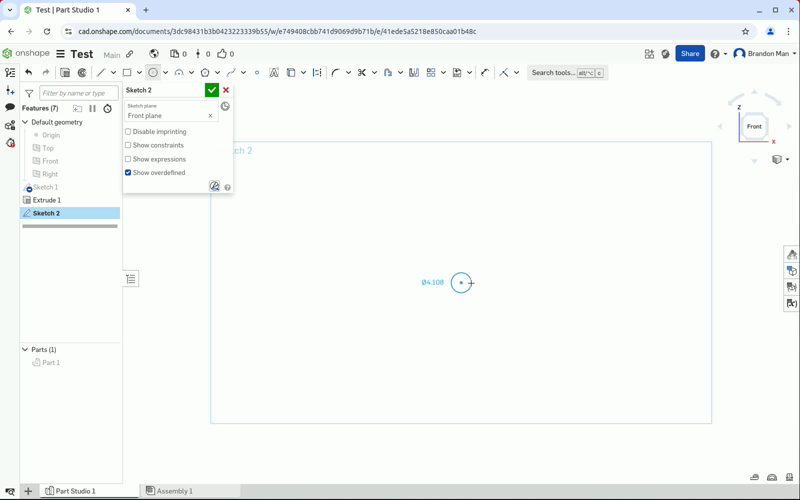
click(471, 282)
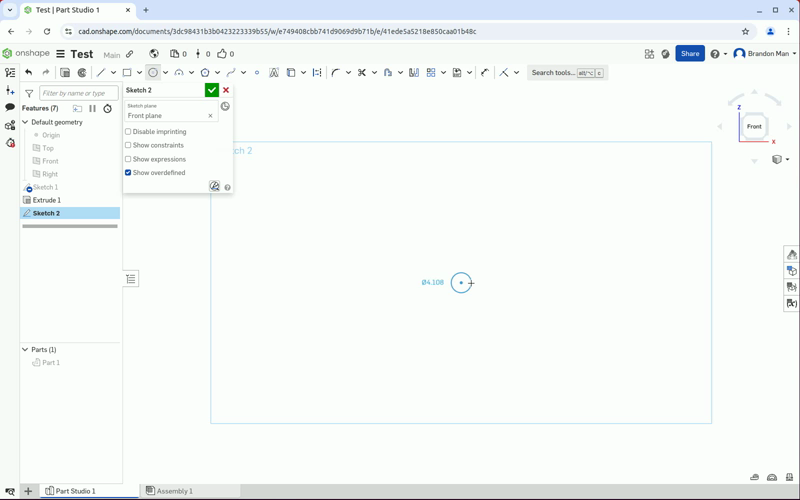
key(esc)
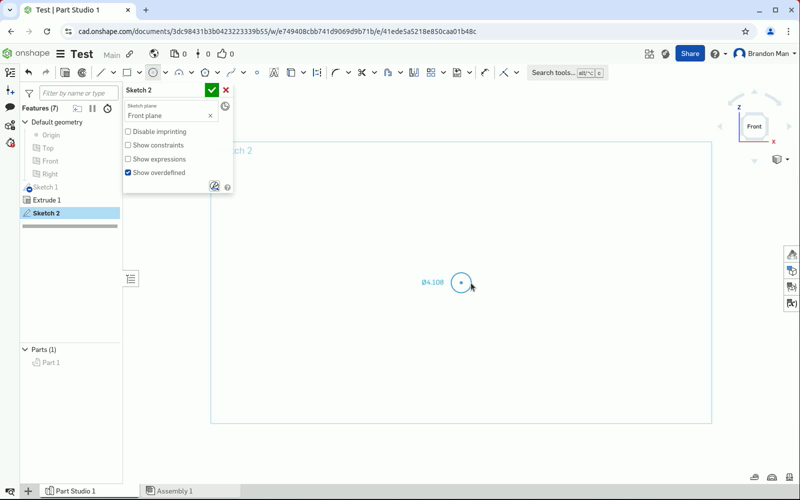
mouse_move(456, 277)
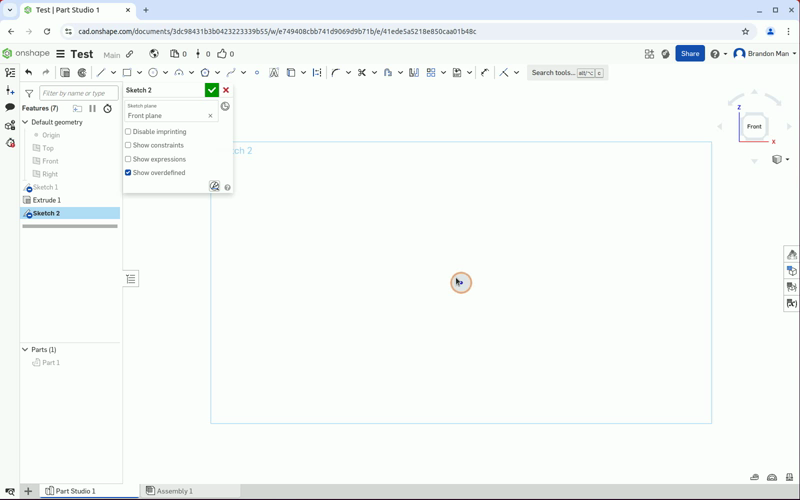
scroll(6)
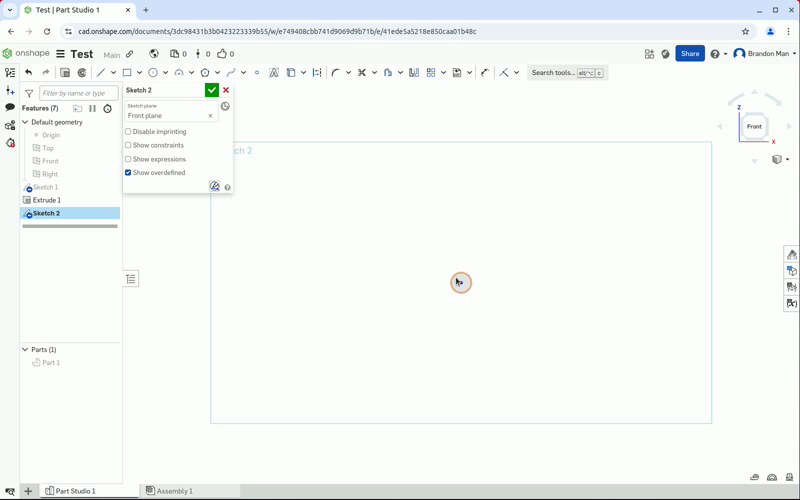
scroll(6)
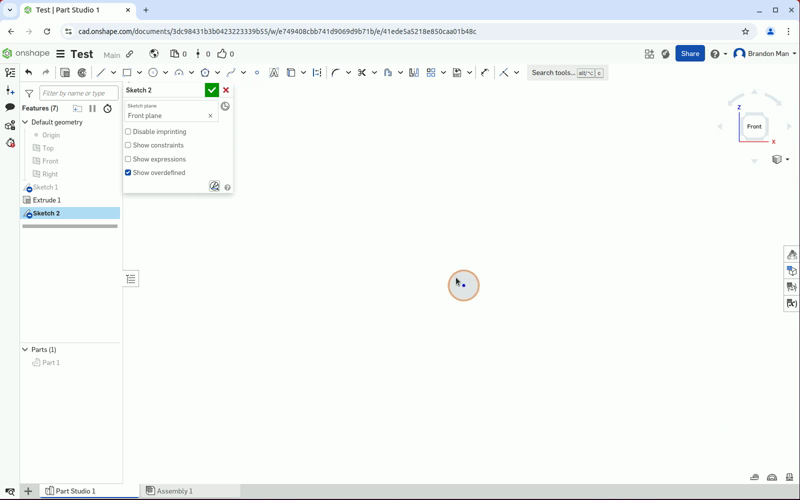
scroll(6)
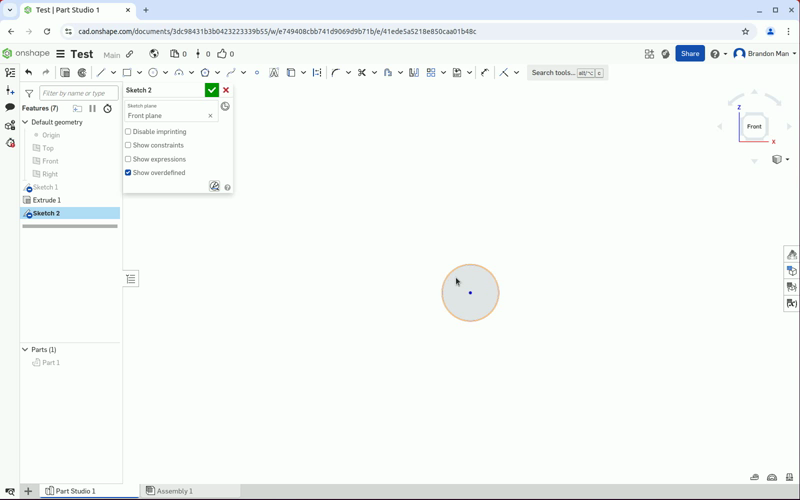
scroll(6)
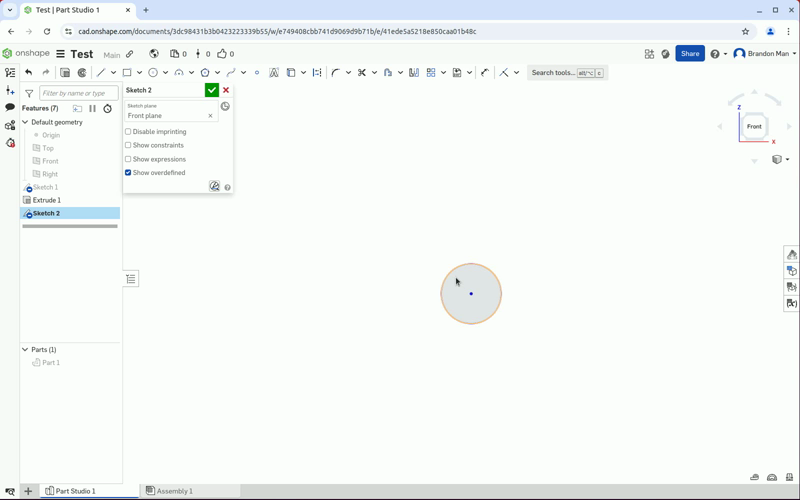
scroll(6)
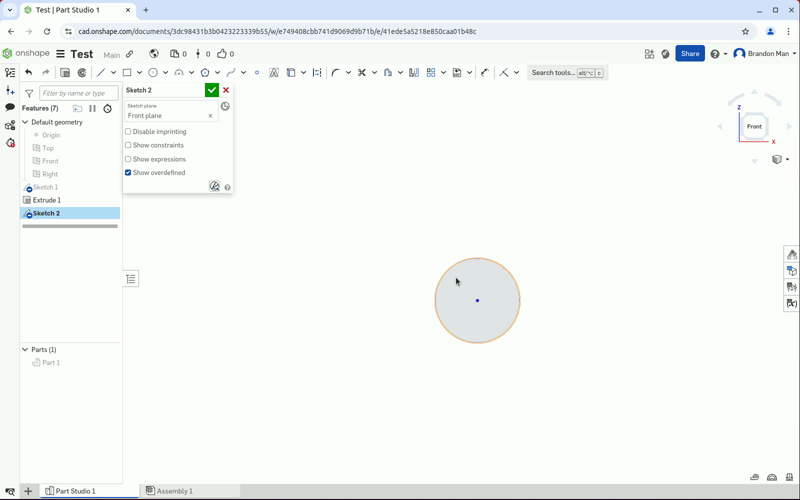
scroll(6)
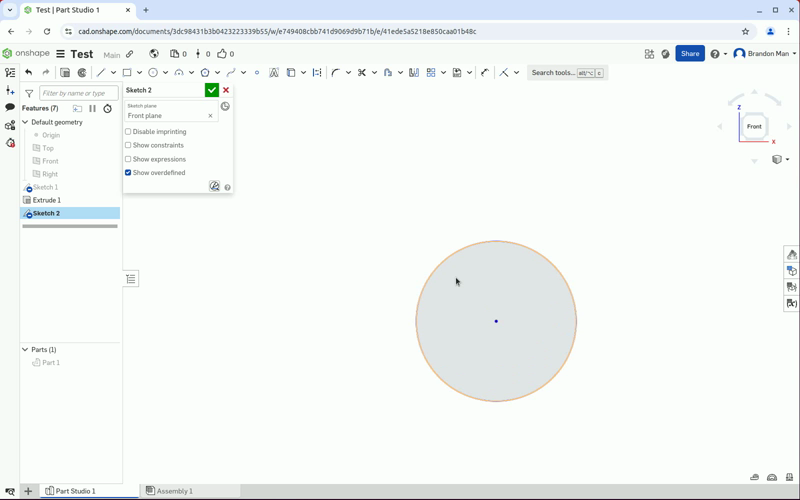
scroll(6)
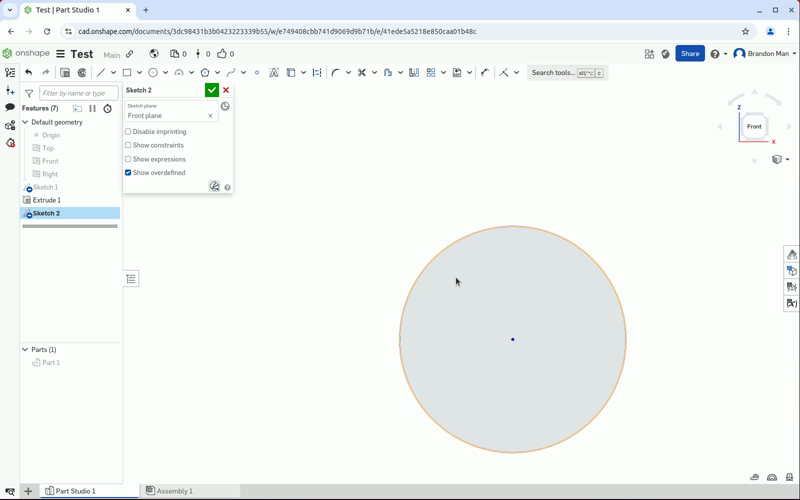
click(456, 277)
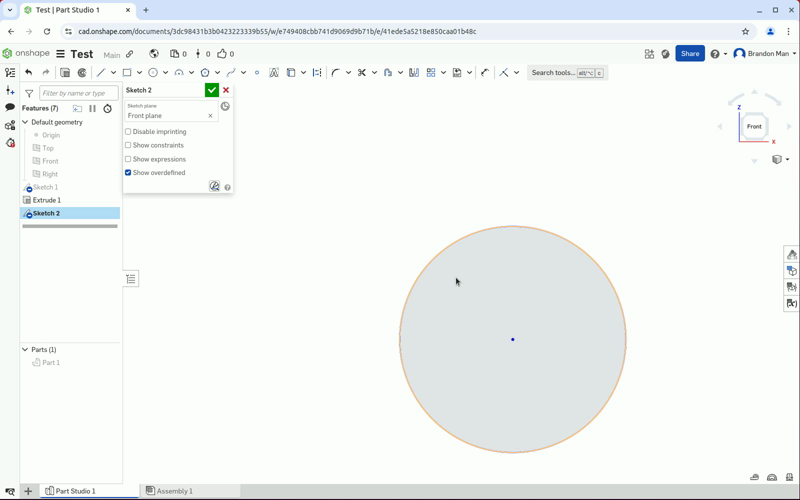
scroll(-6)
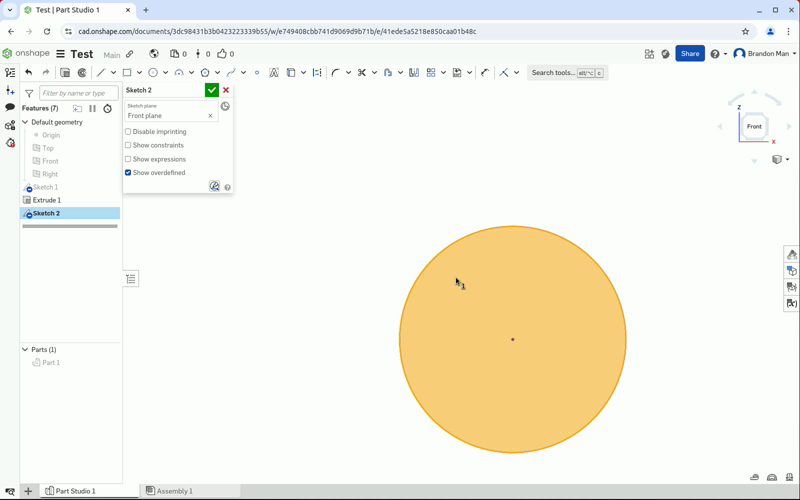
scroll(-6)
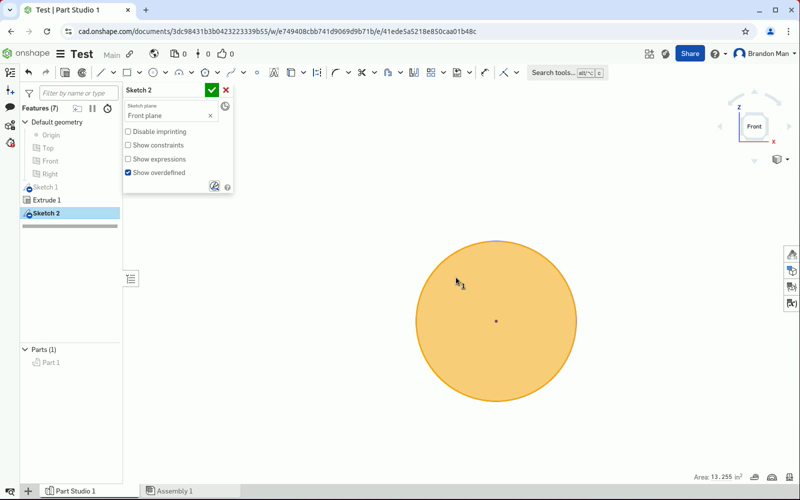
scroll(-6)
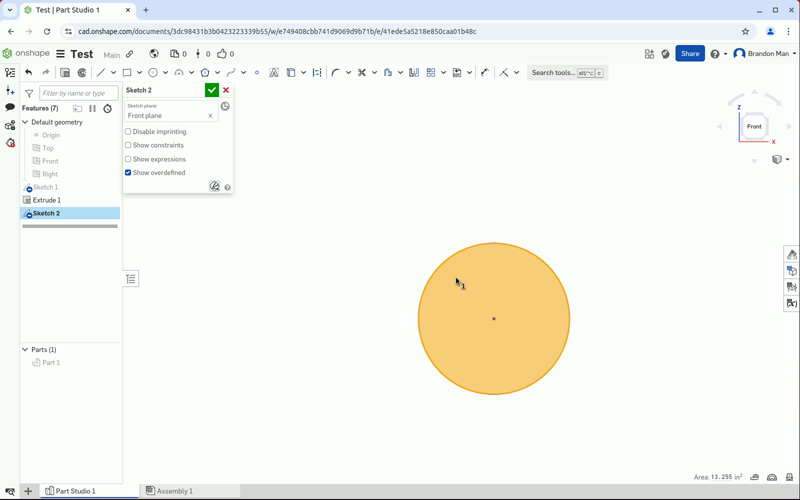
scroll(-6)
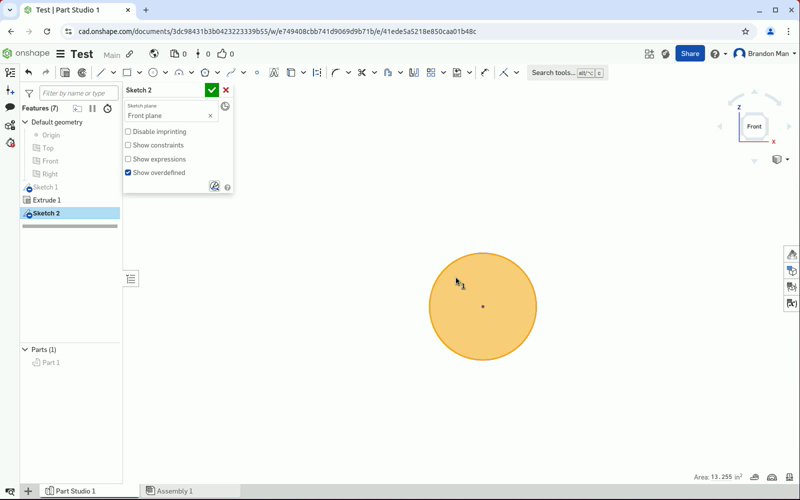
scroll(-6)
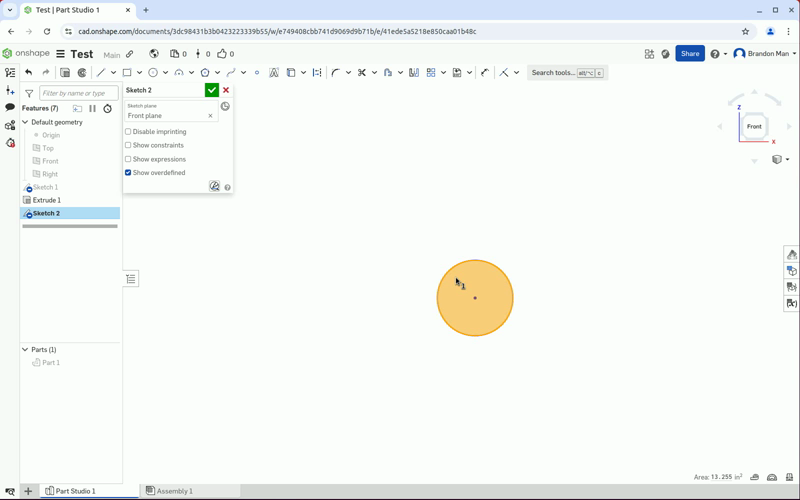
scroll(-6)
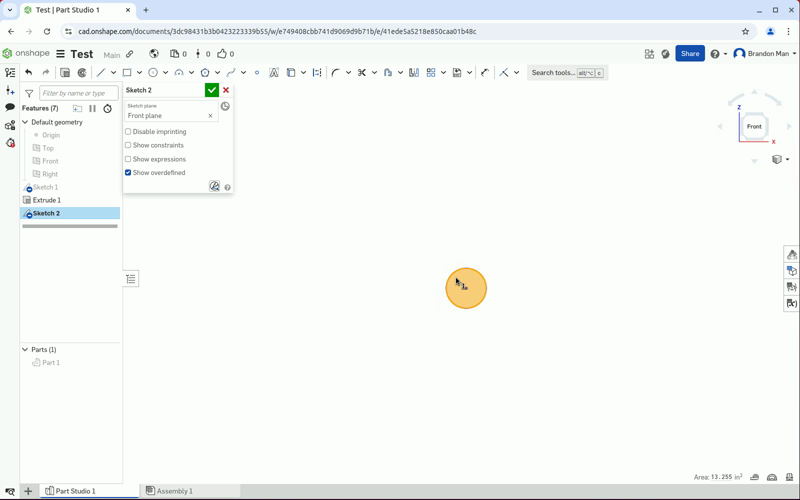
scroll(-6)
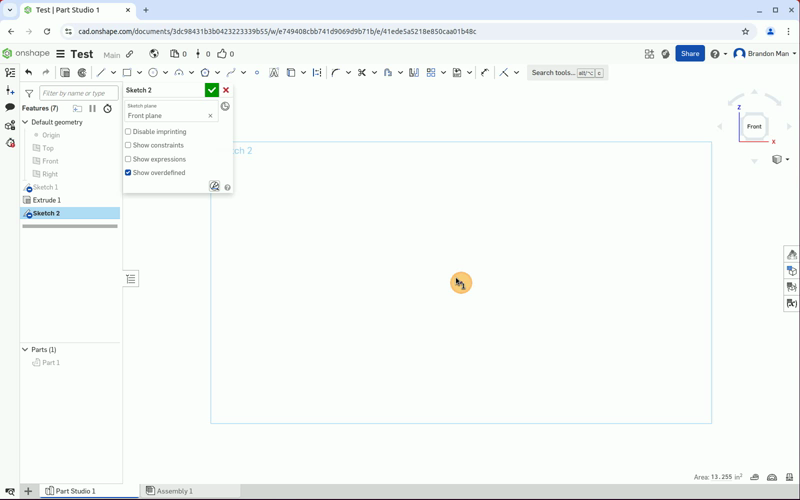
mouse_move(73, 352)
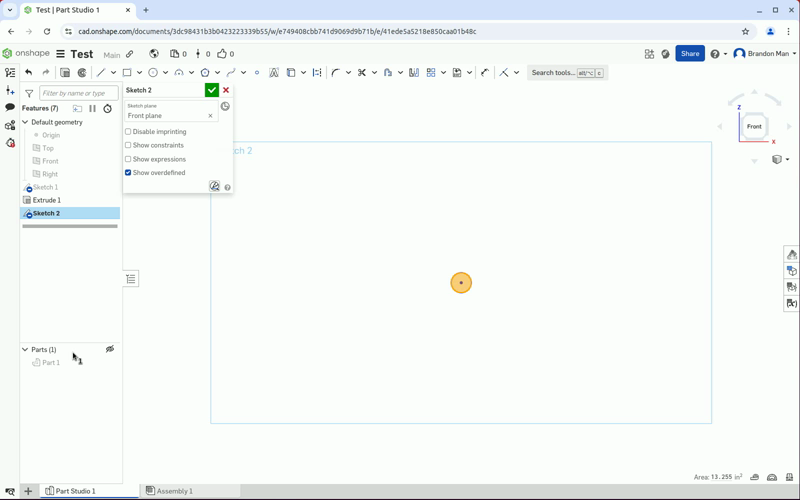
key(shift+y)
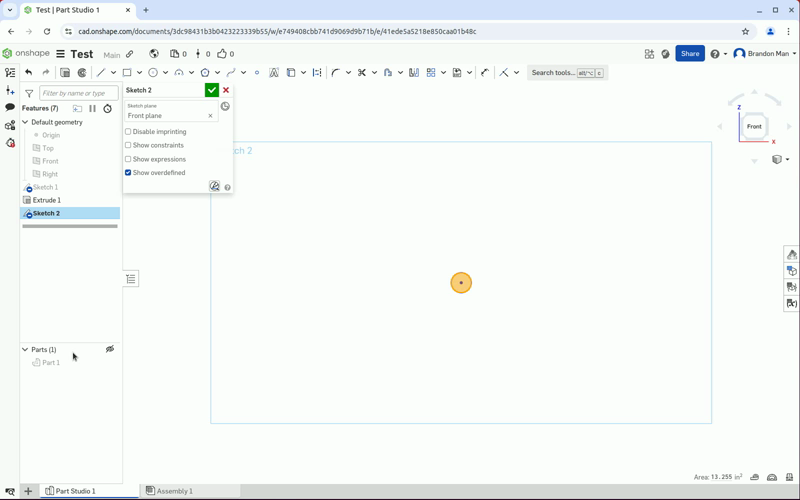
key(shift+e)
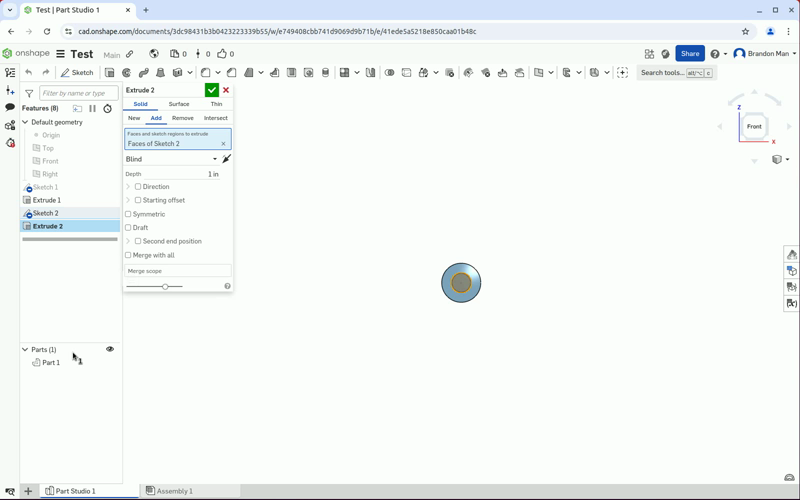
mouse_move(143, 106)
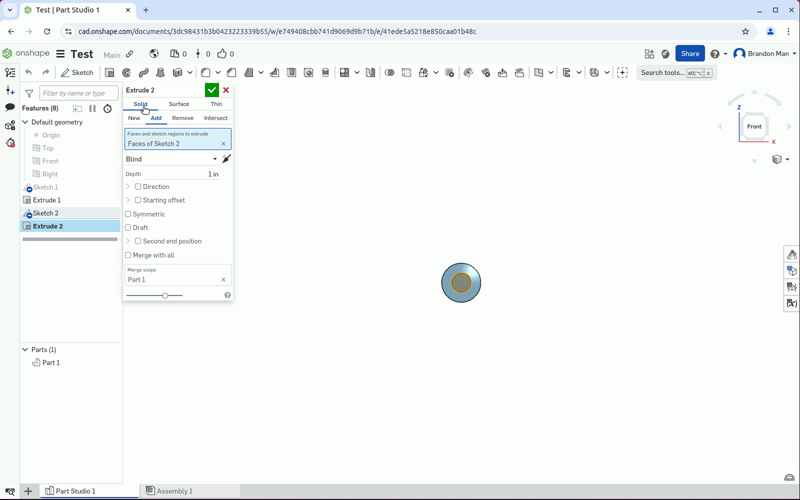
click(143, 106)
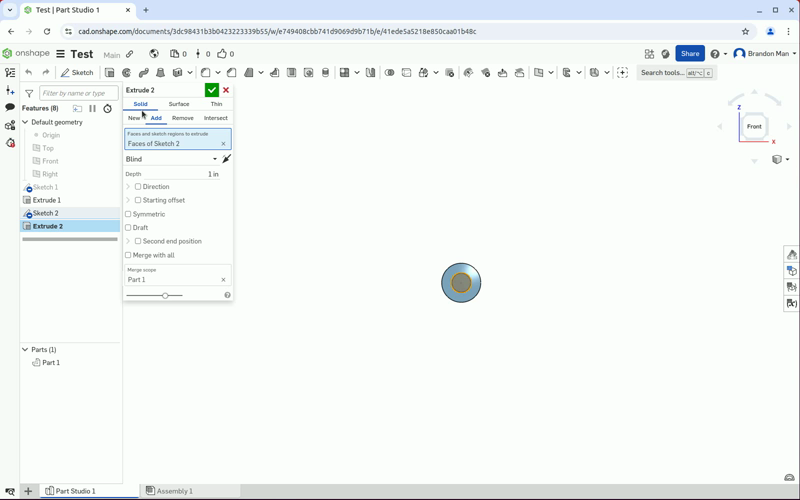
mouse_move(137, 120)
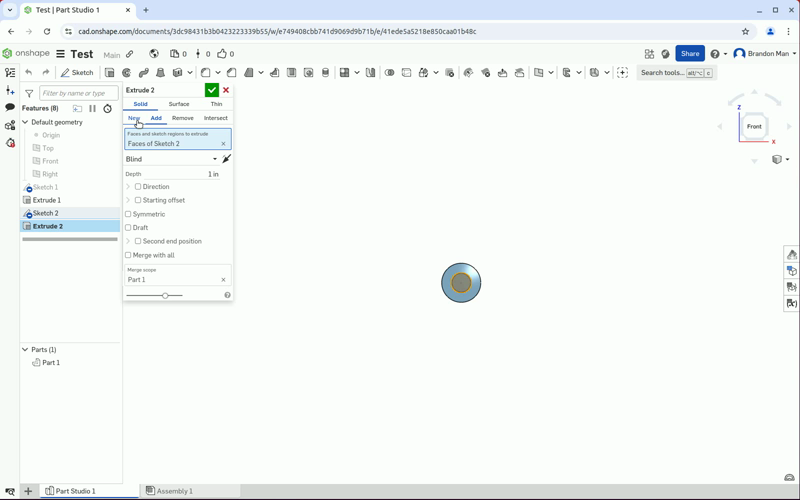
click(137, 120)
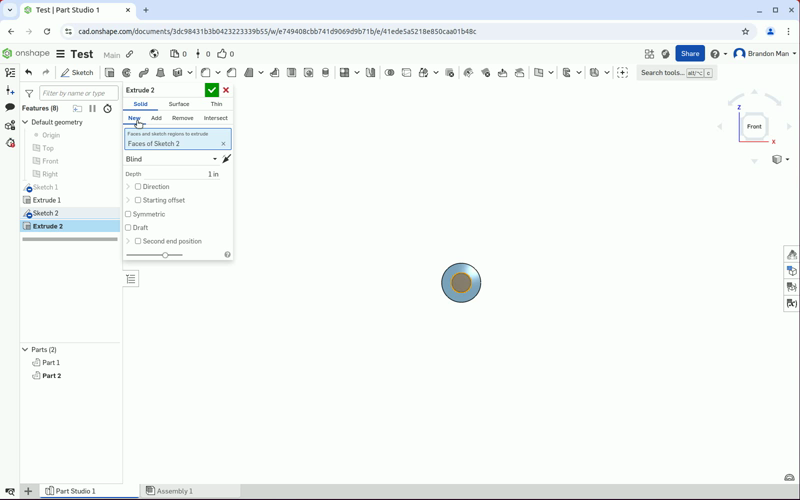
key(tab, 4)
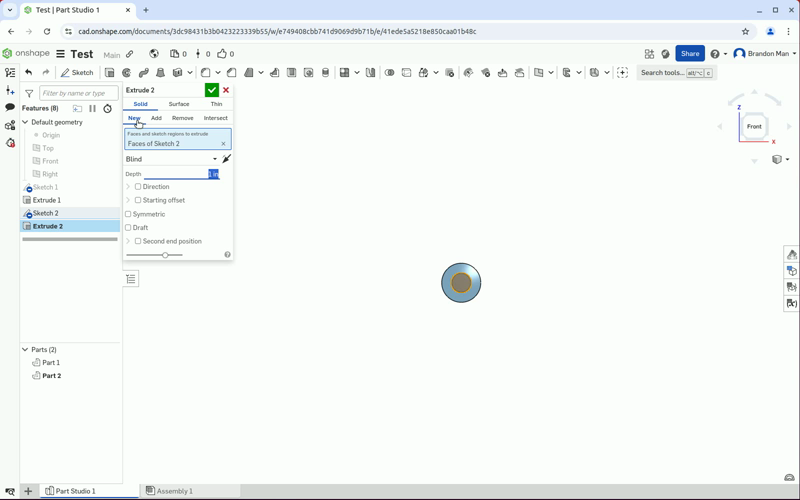
text(23.108)
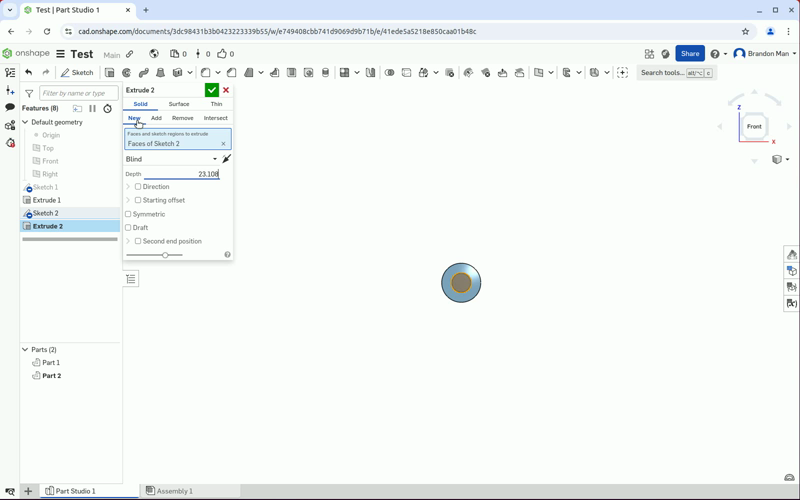
key(enter)
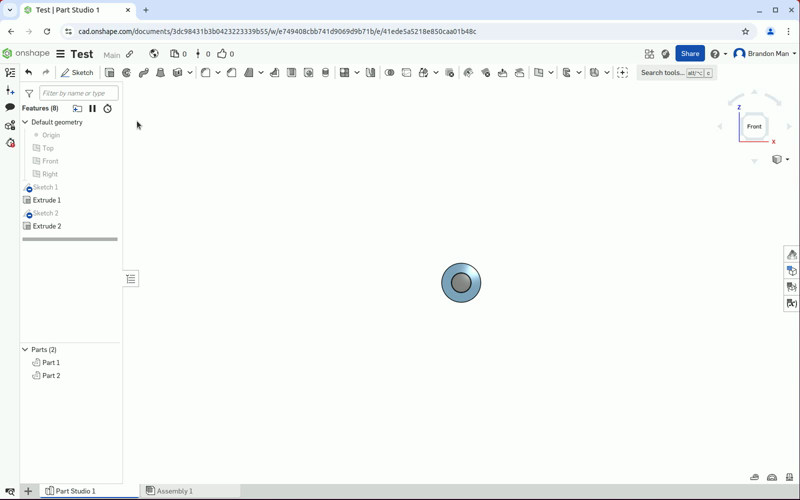
key(shift+h)
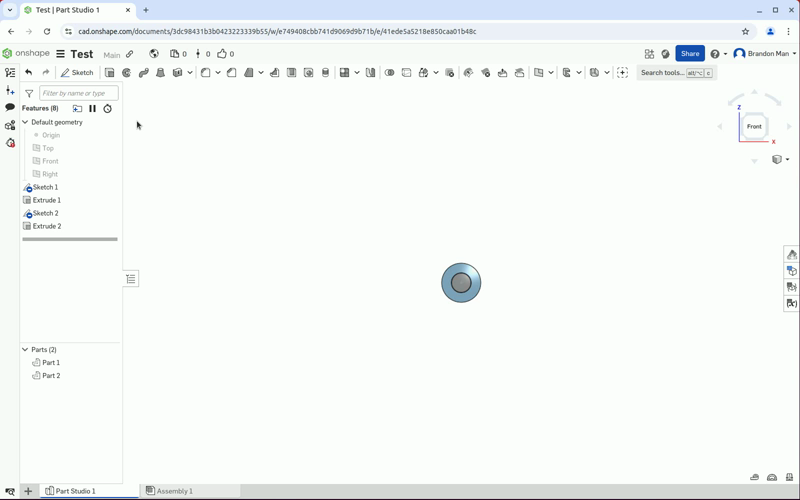
key(shift+h)
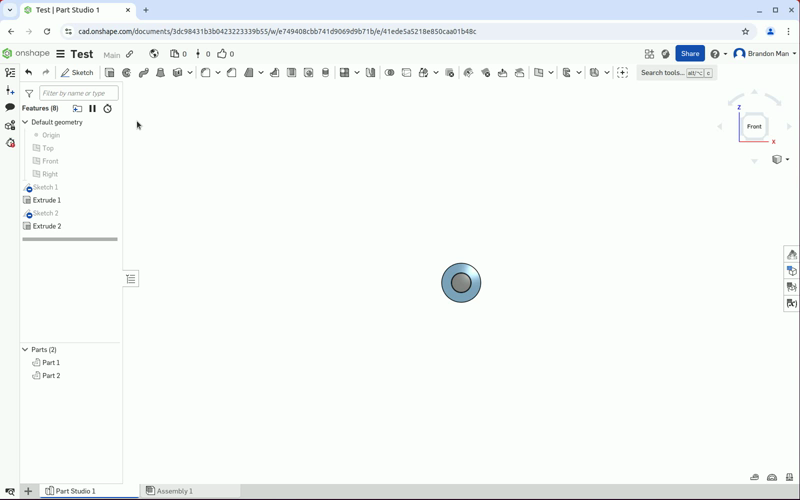
mouse_move(73, 189)
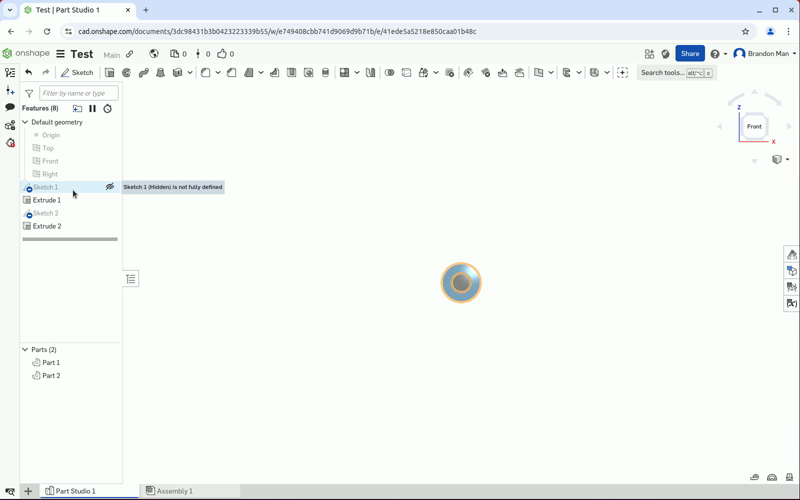
click(73, 189)
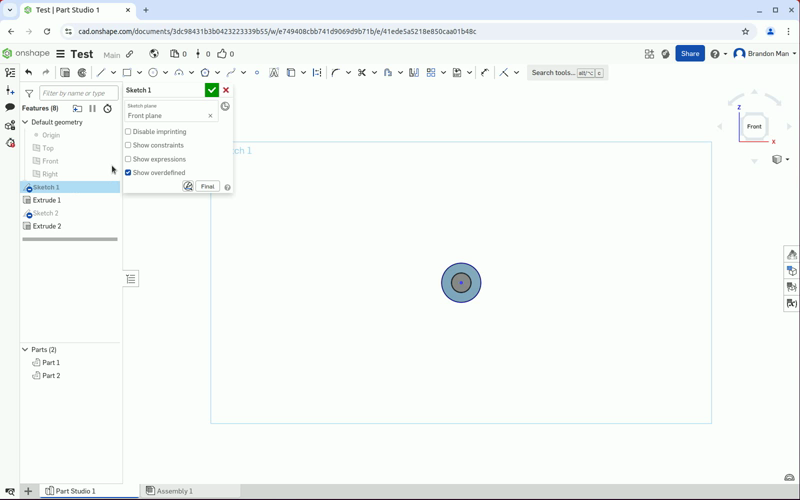
mouse_move(229, 92)
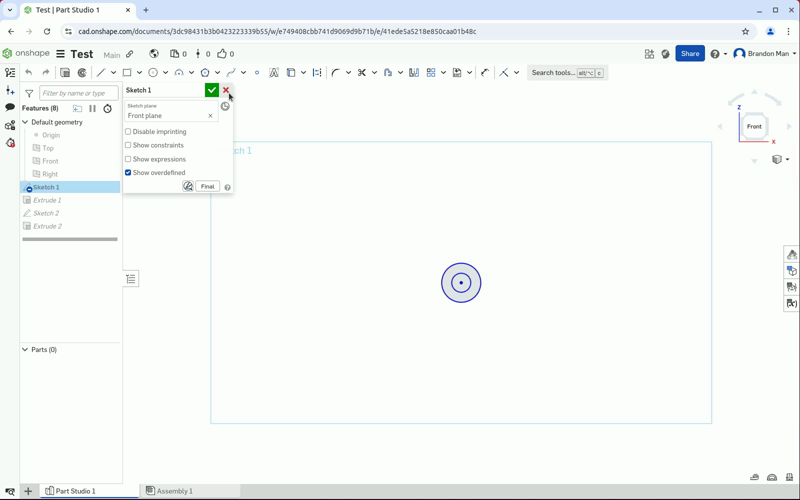
click(229, 92)
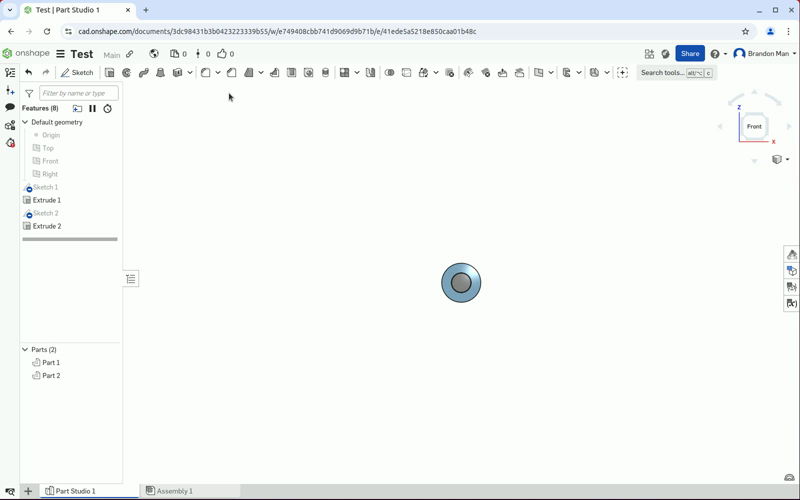
mouse_move(541, 75)
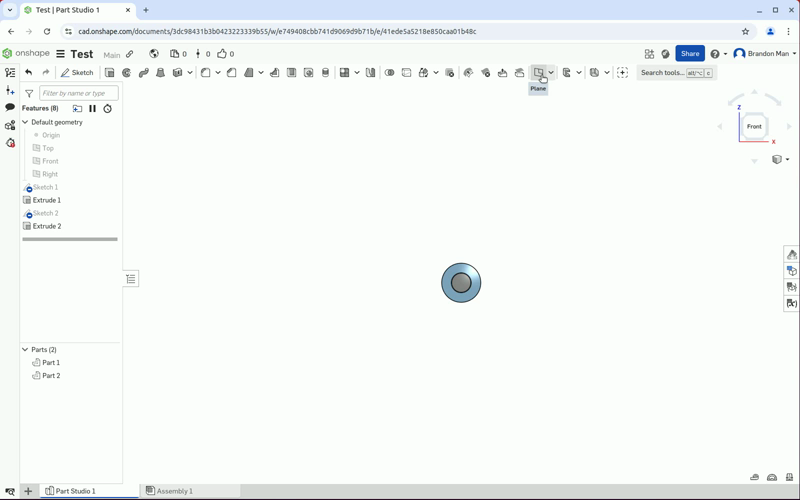
click(541, 75)
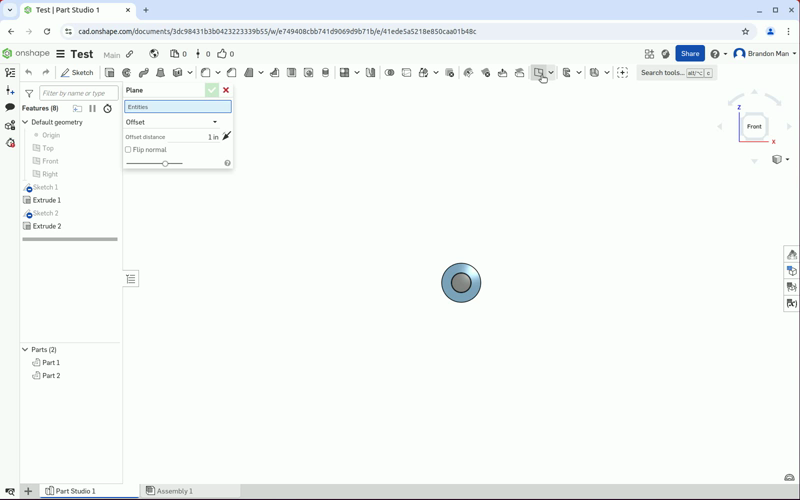
mouse_move(73, 163)
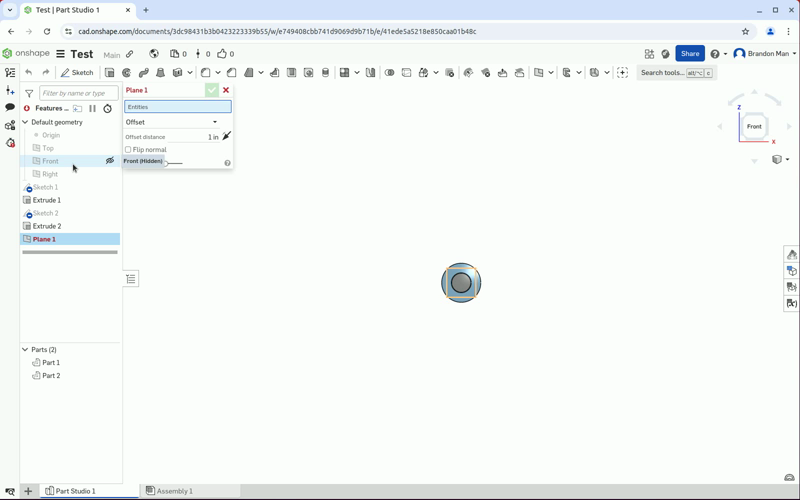
click(73, 163)
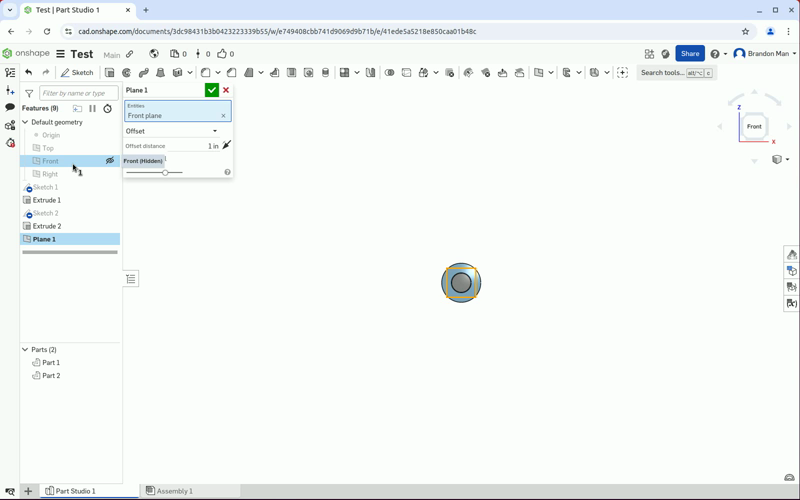
key(tab, 2)
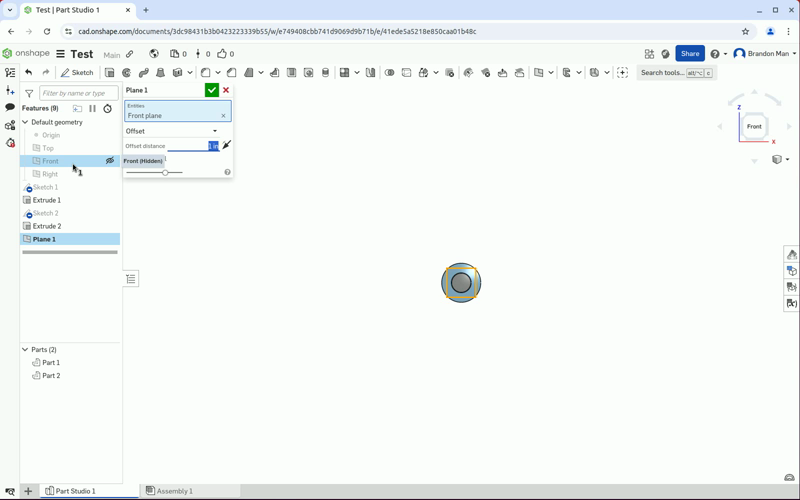
text(23.108)
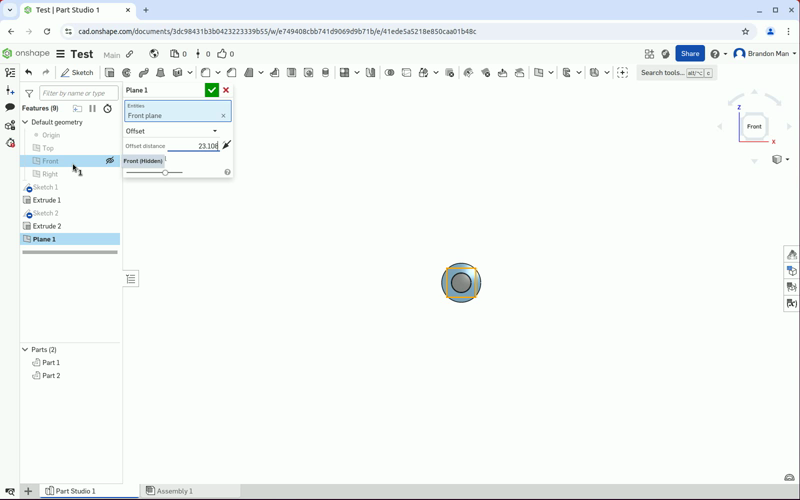
key(enter, 2)
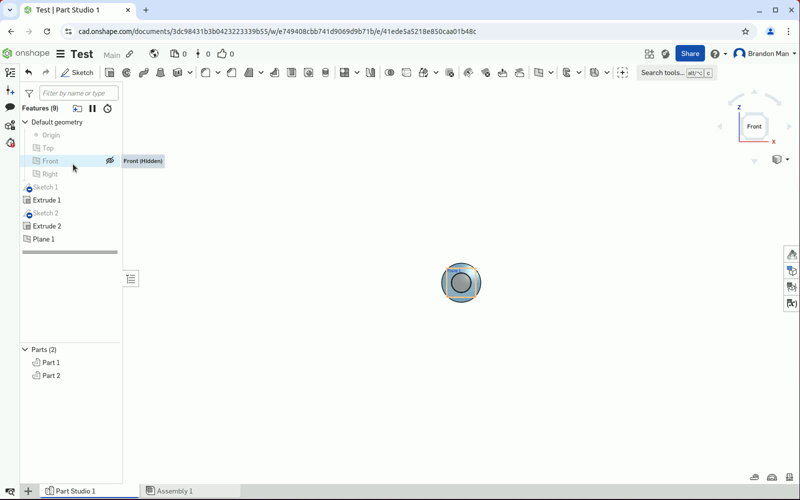
key(shift+s)
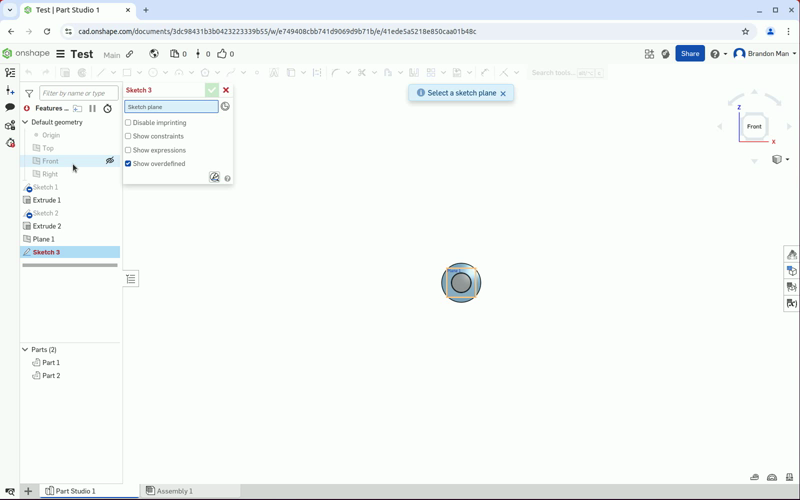
mouse_move(73, 241)
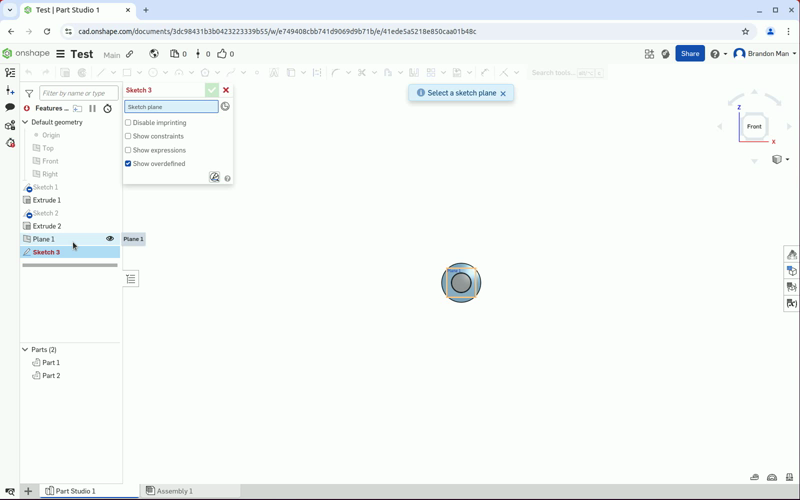
click(73, 241)
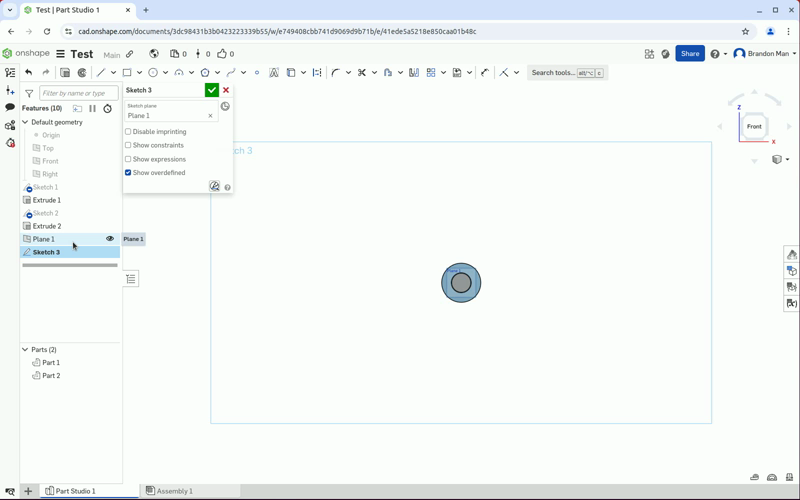
mouse_move(73, 352)
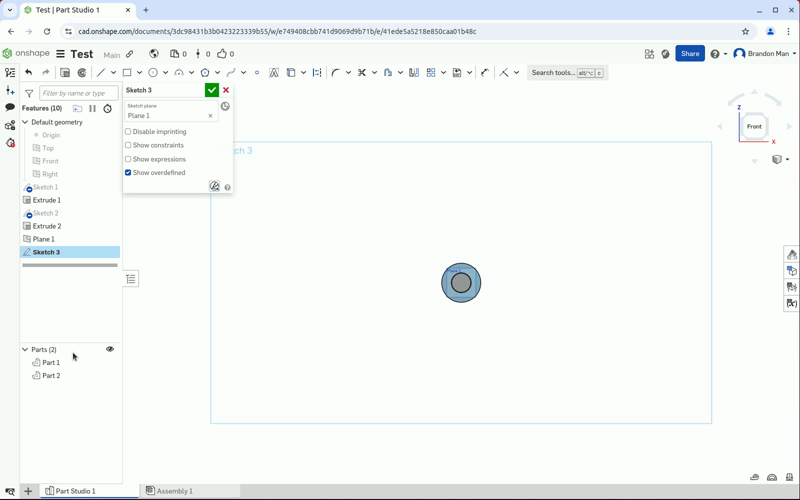
key(y)
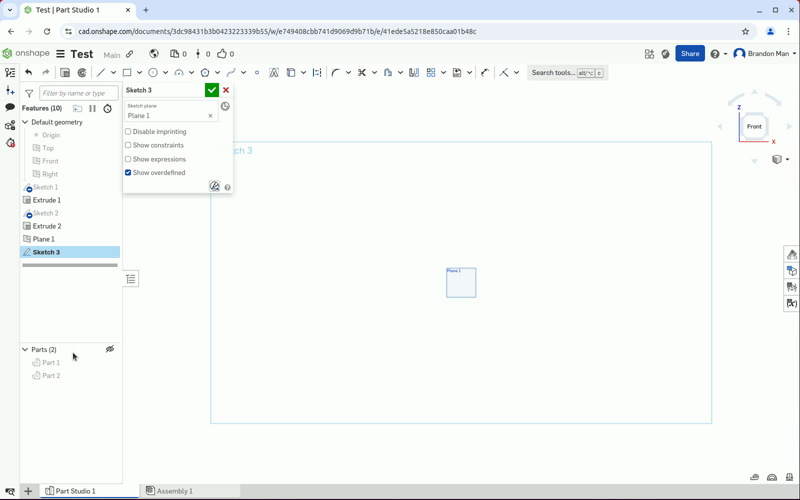
key(c)
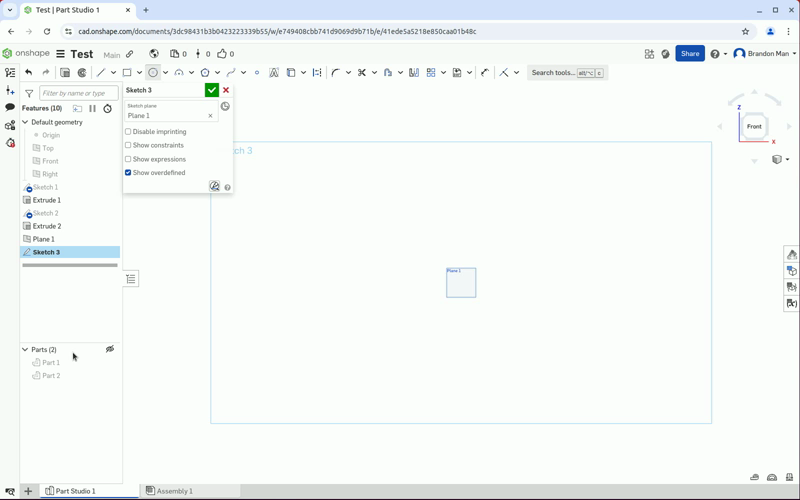
key_down(shift)
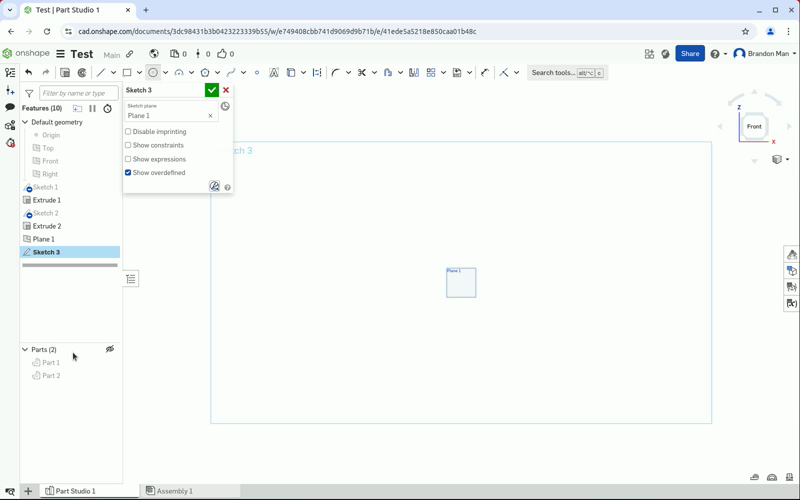
mouse_move(461, 282)
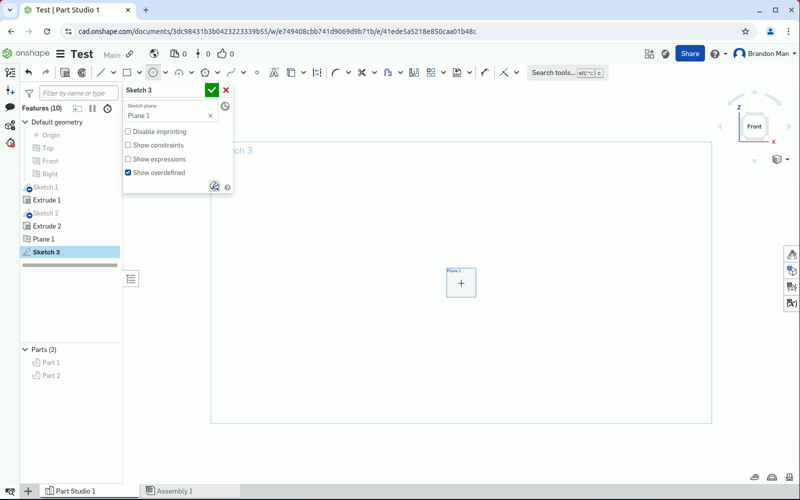
click(461, 282)
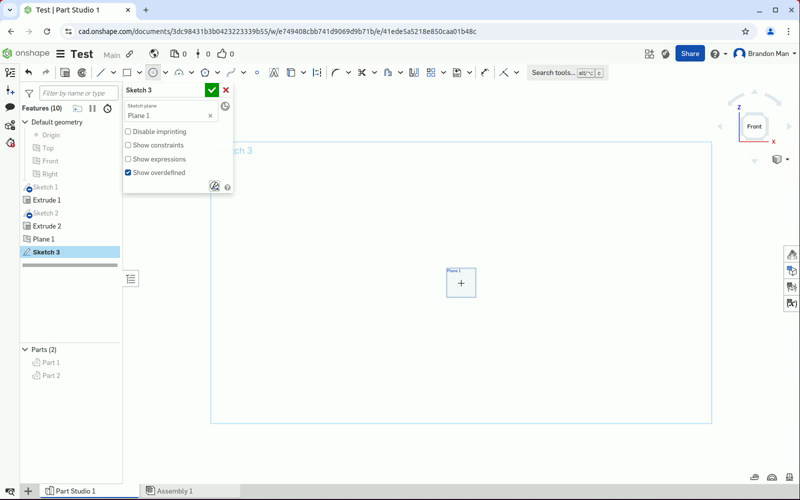
key_up(shift)
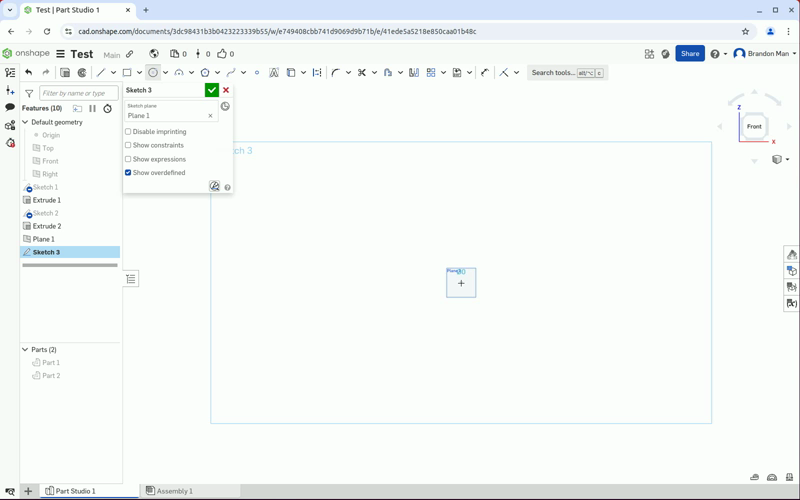
mouse_move(471, 282)
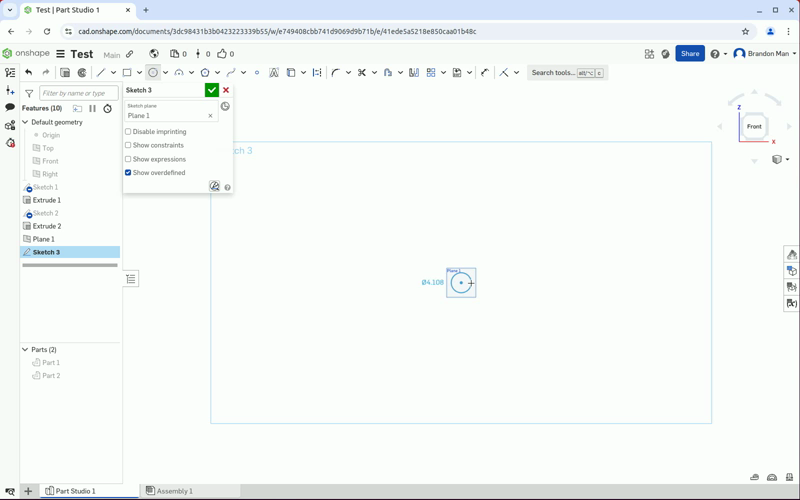
click(471, 282)
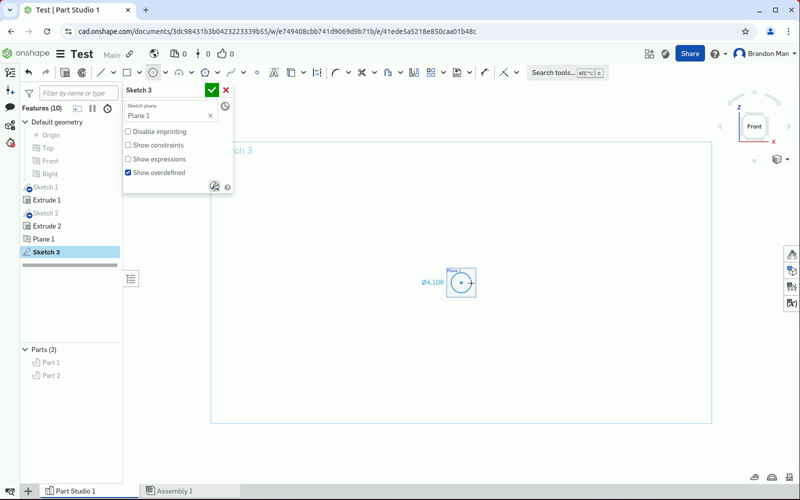
key(esc)
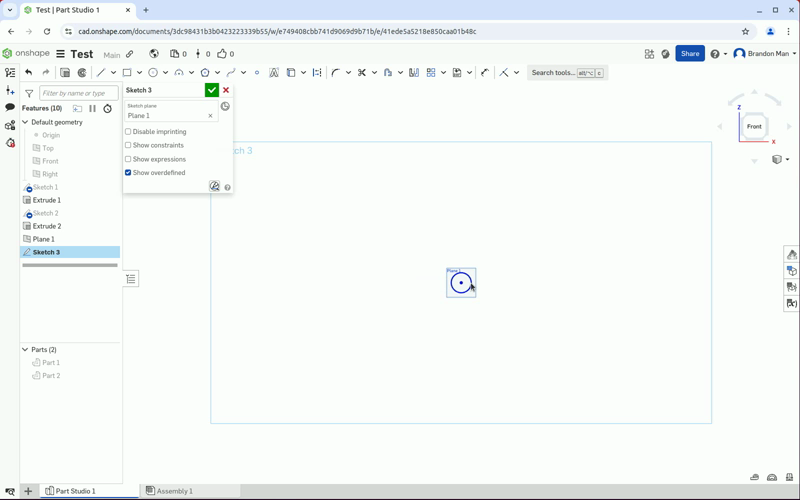
mouse_move(460, 281)
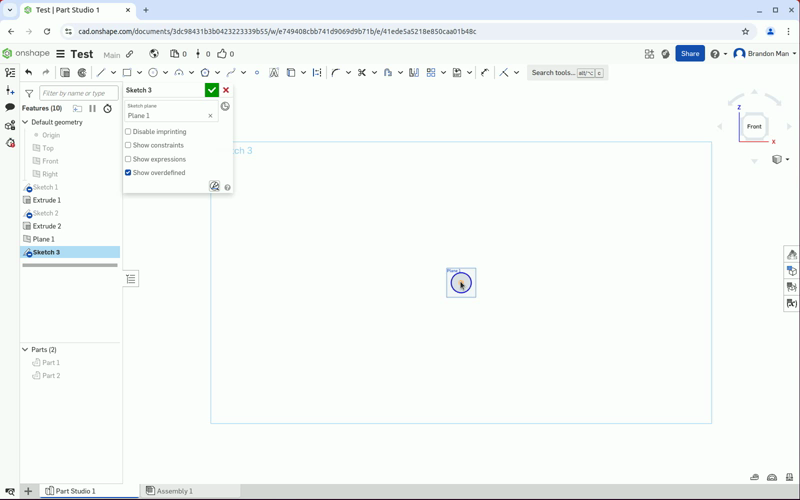
scroll(6)
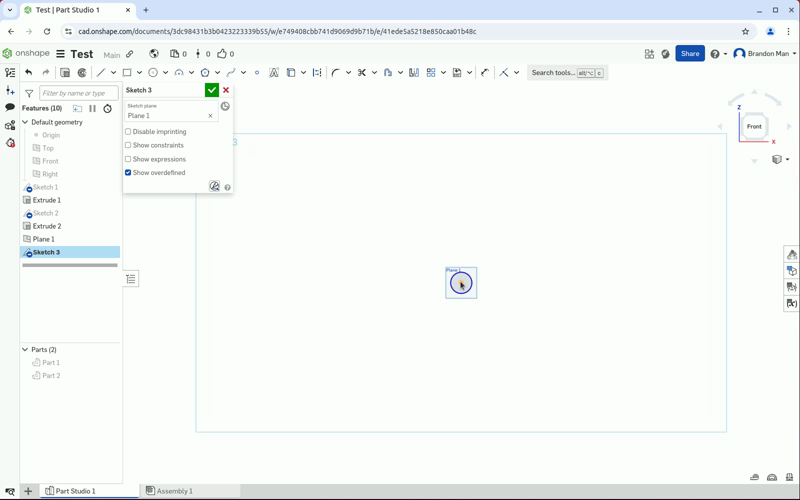
scroll(6)
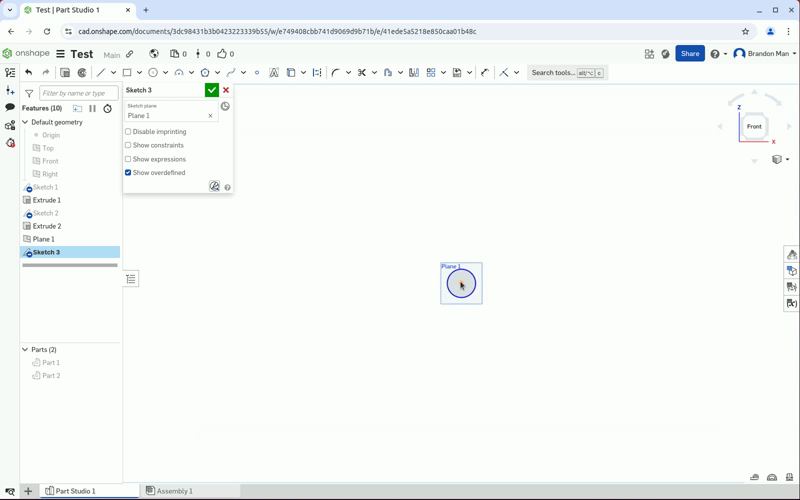
scroll(6)
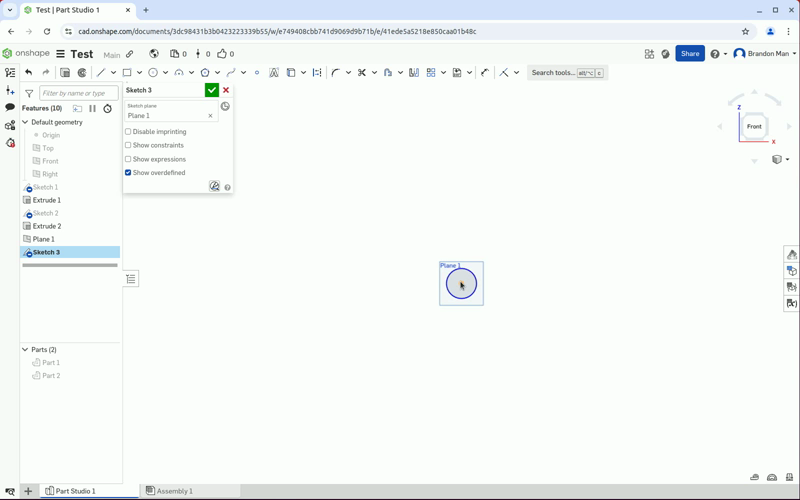
scroll(6)
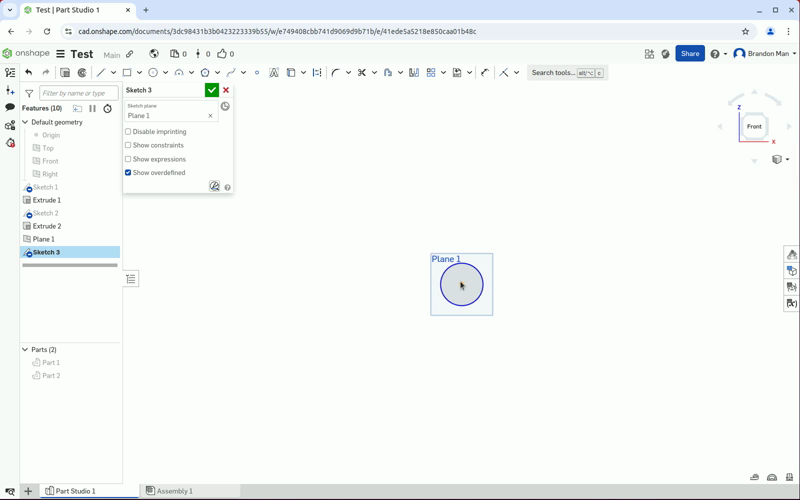
scroll(6)
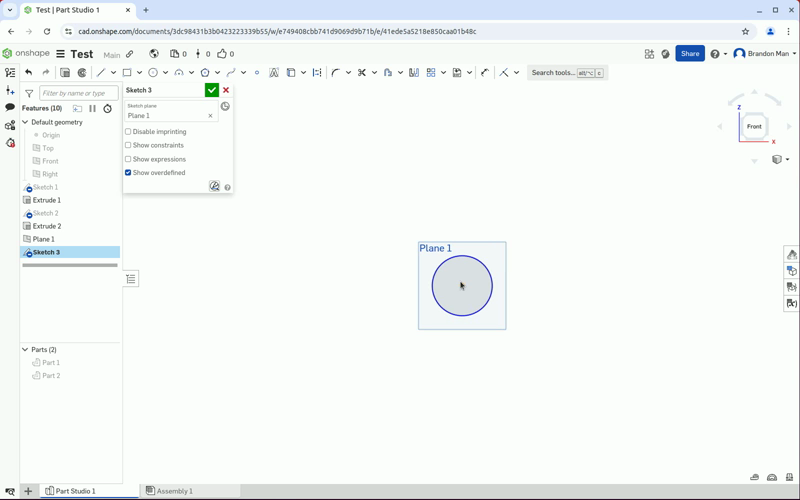
scroll(6)
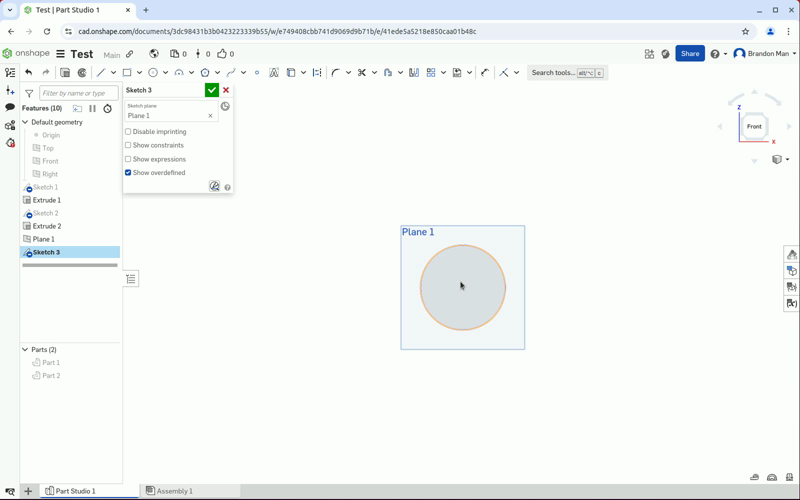
scroll(6)
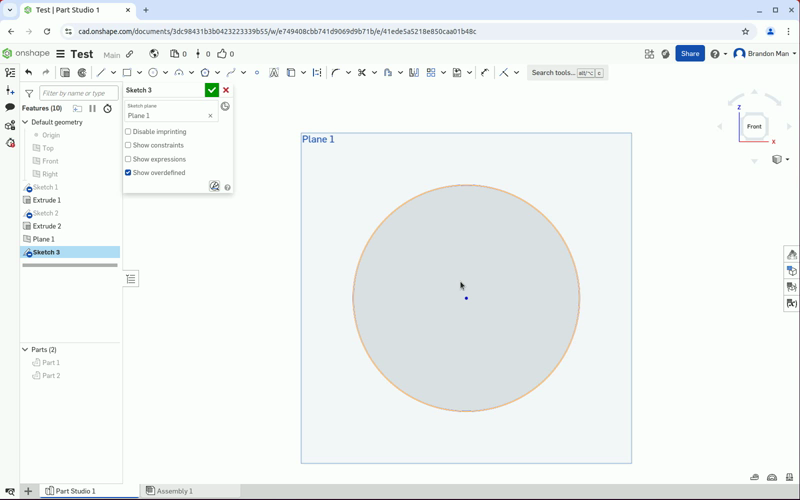
click(460, 281)
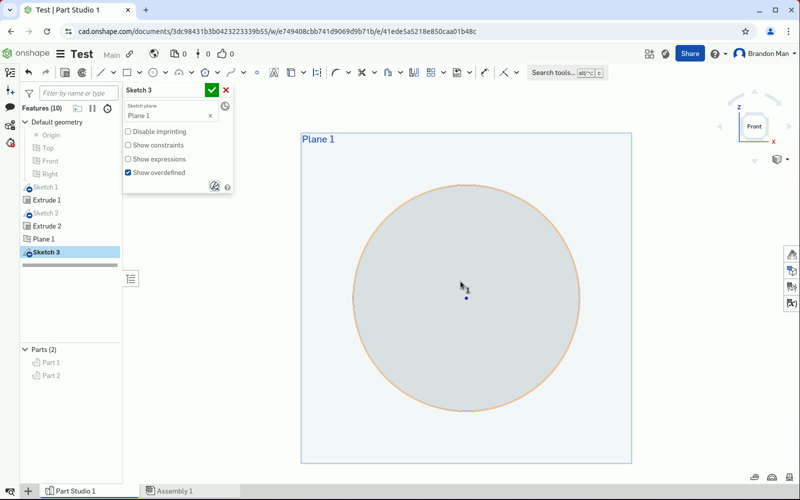
scroll(-6)
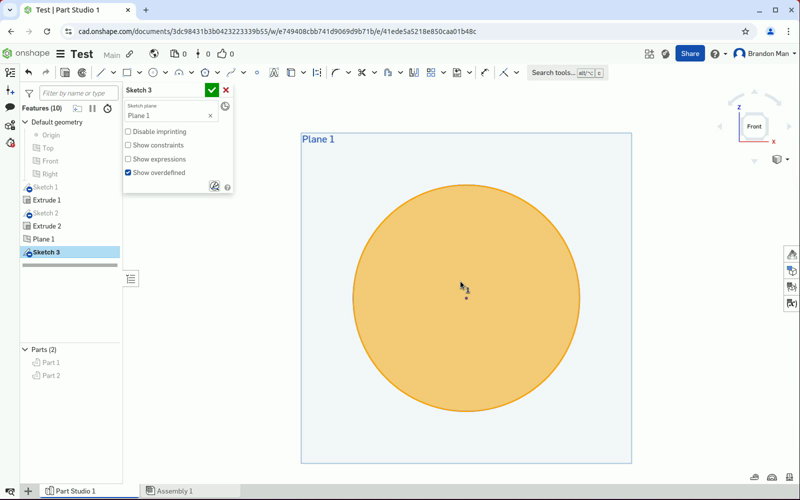
scroll(-6)
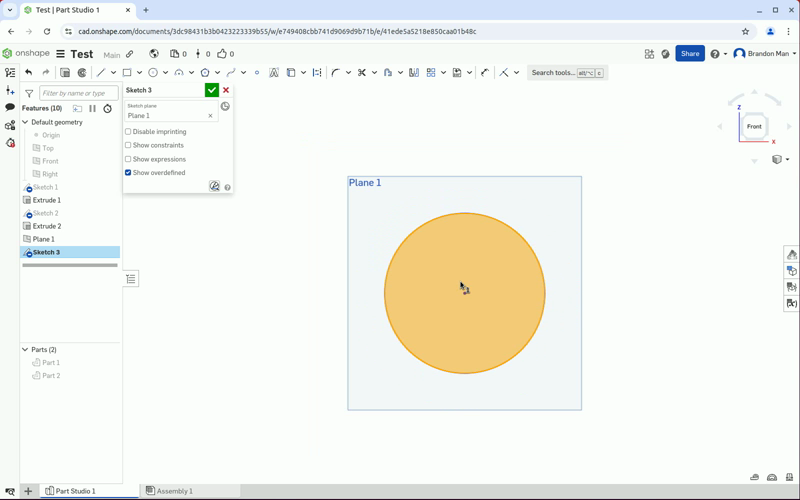
scroll(-6)
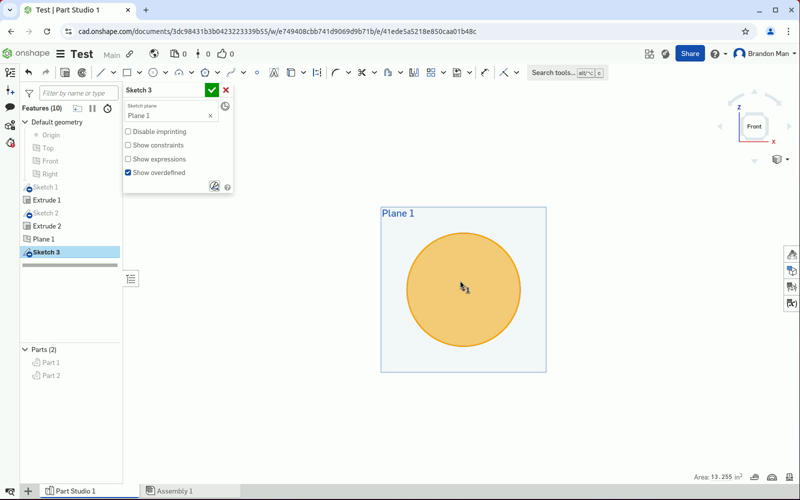
scroll(-6)
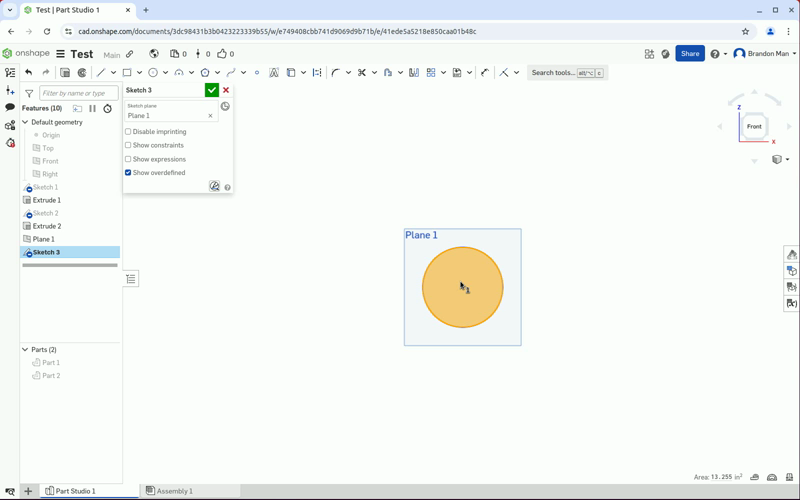
scroll(-6)
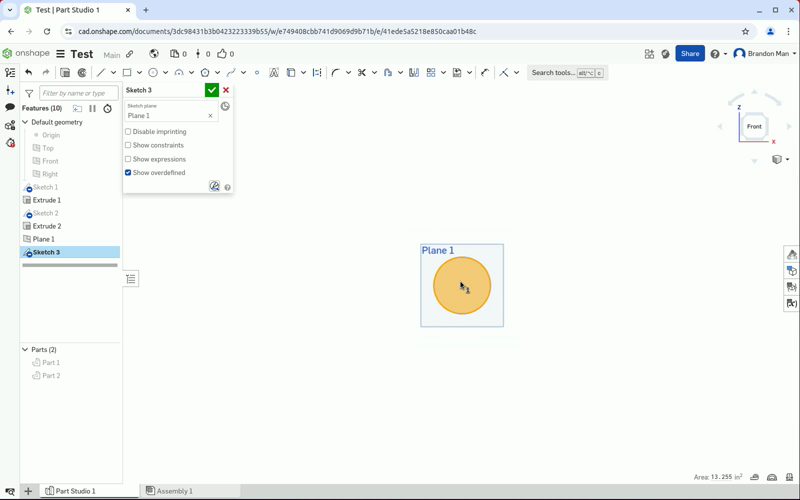
scroll(-6)
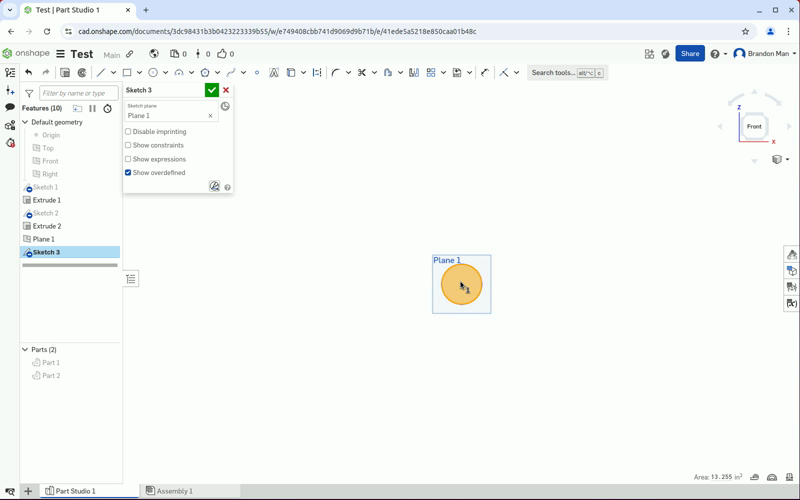
scroll(-6)
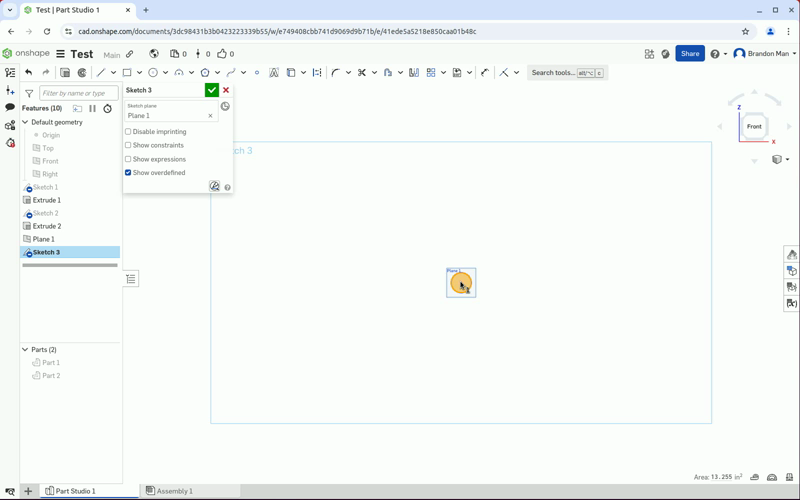
mouse_move(73, 352)
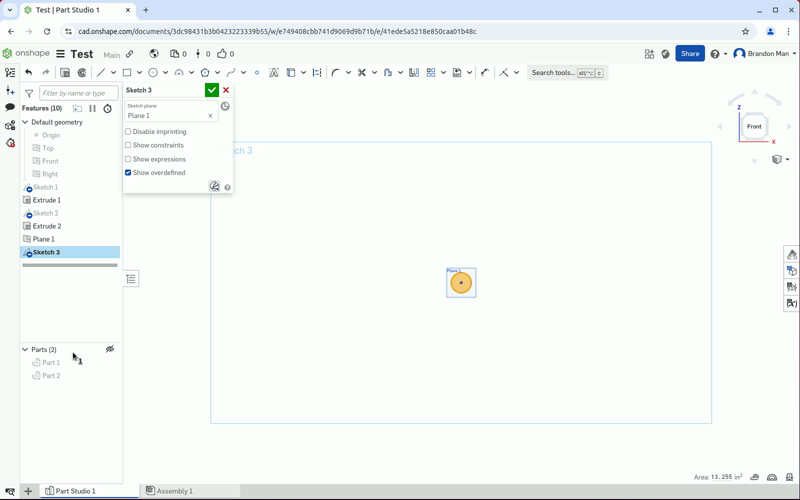
key(shift+y)
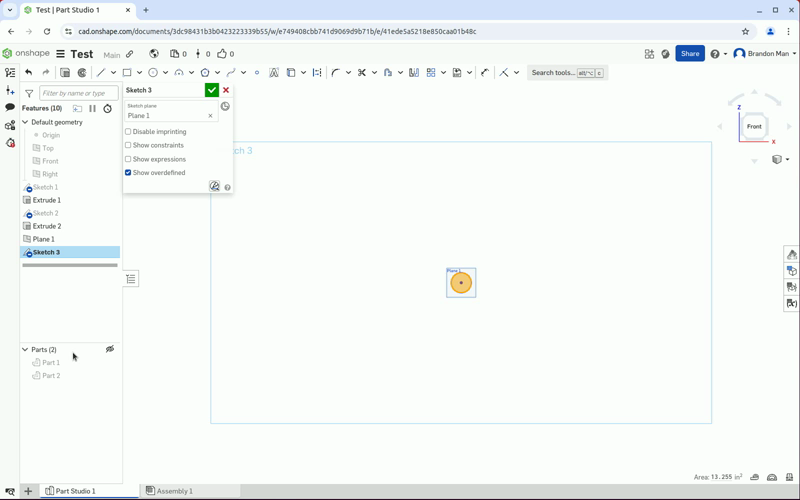
key(shift+e)
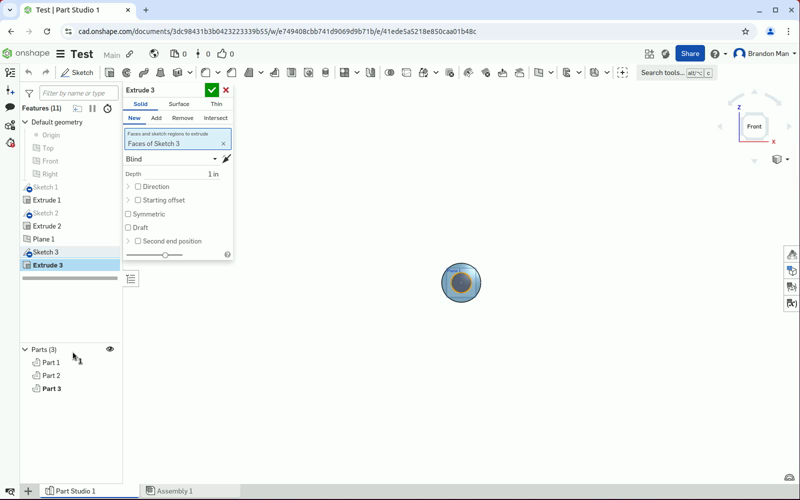
mouse_move(143, 106)
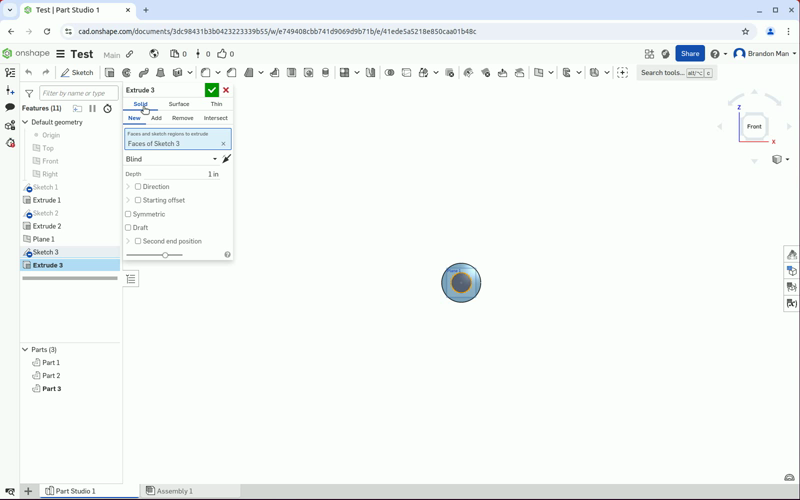
click(143, 106)
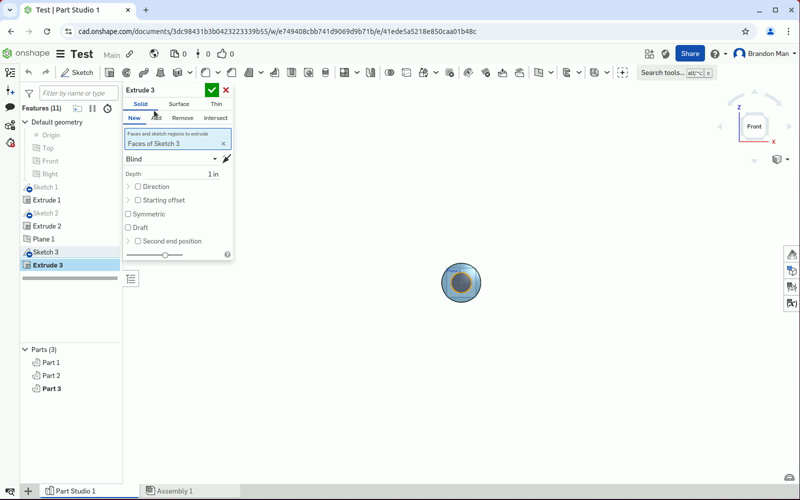
mouse_move(186, 120)
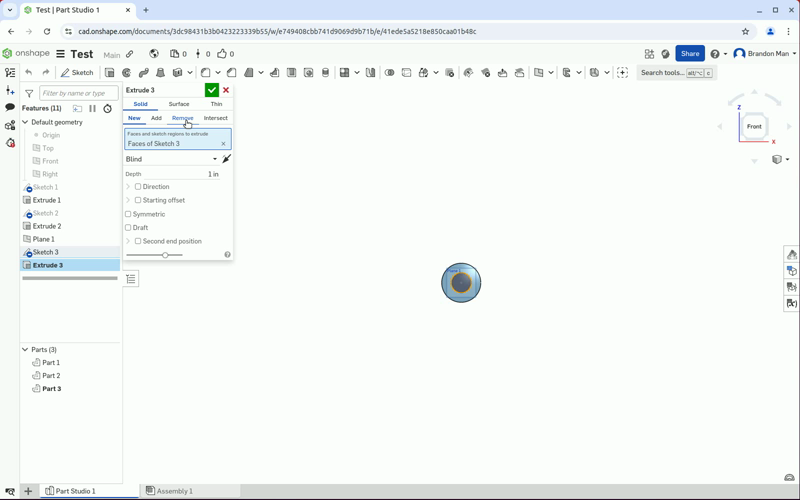
click(186, 120)
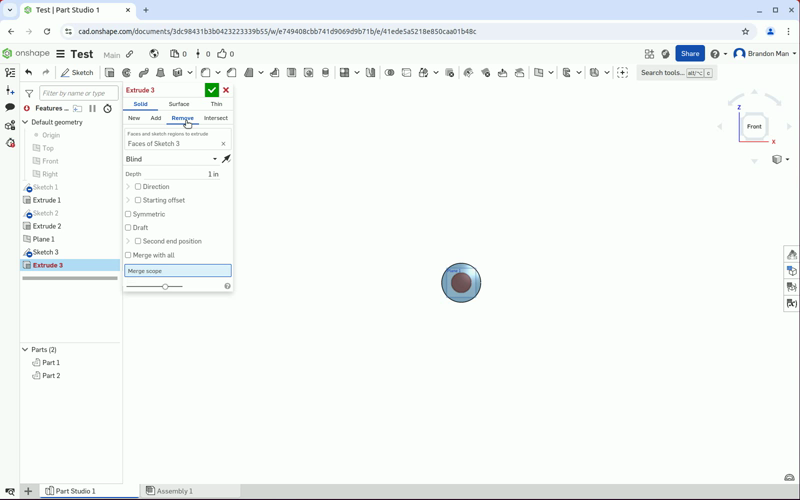
key(tab, 4)
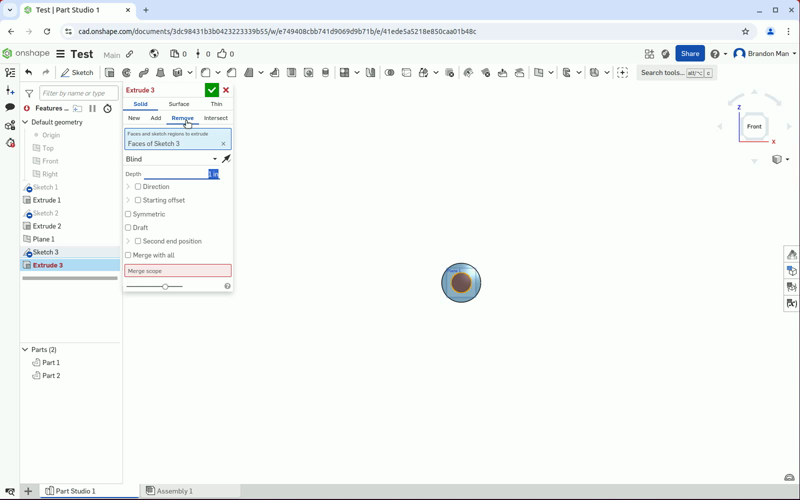
text(11.554)
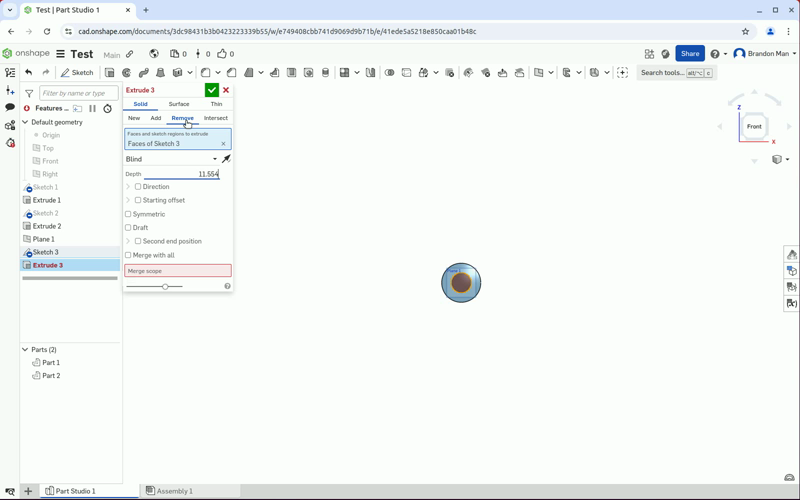
key(tab, 6)
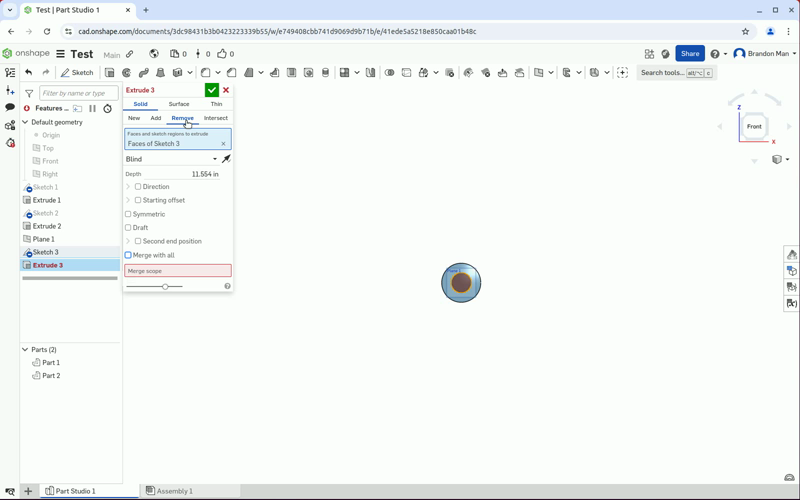
key(space)
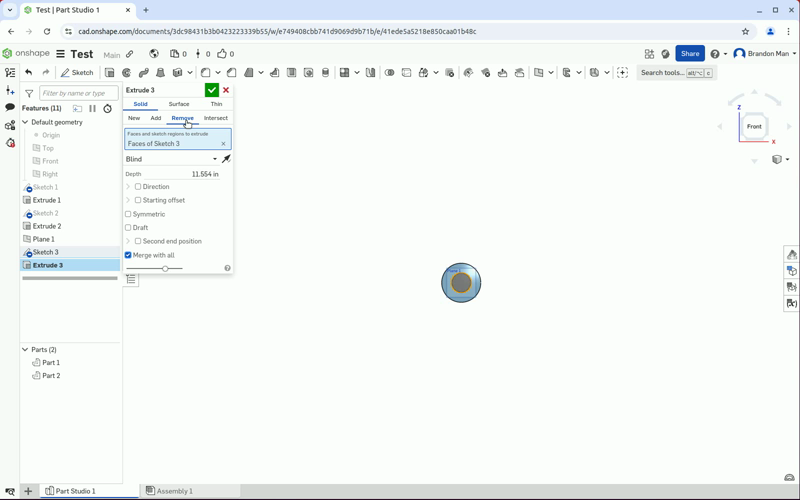
key(enter)
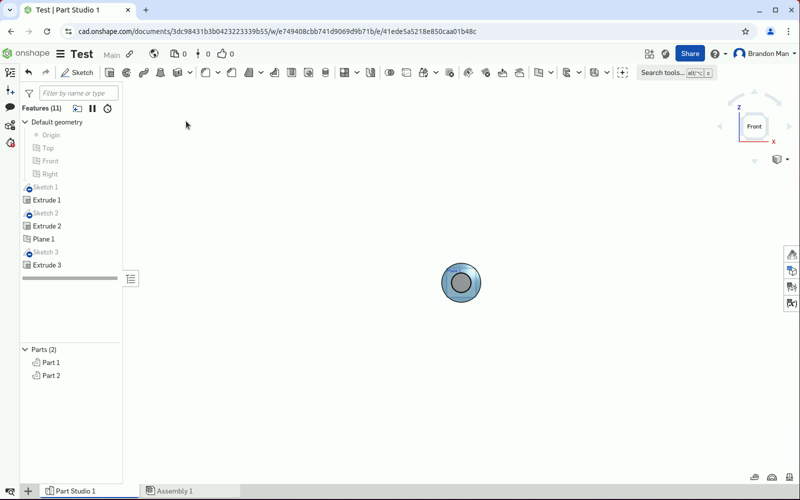
key(shift+h)
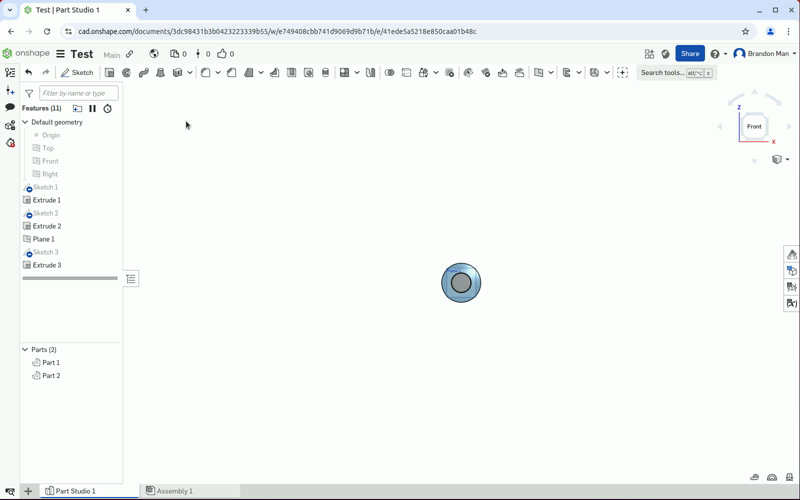
key(shift+h)
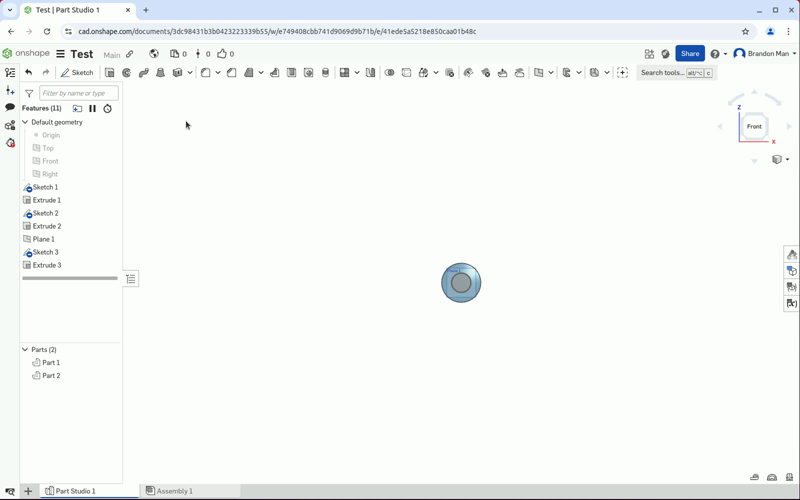
key(shift+7)
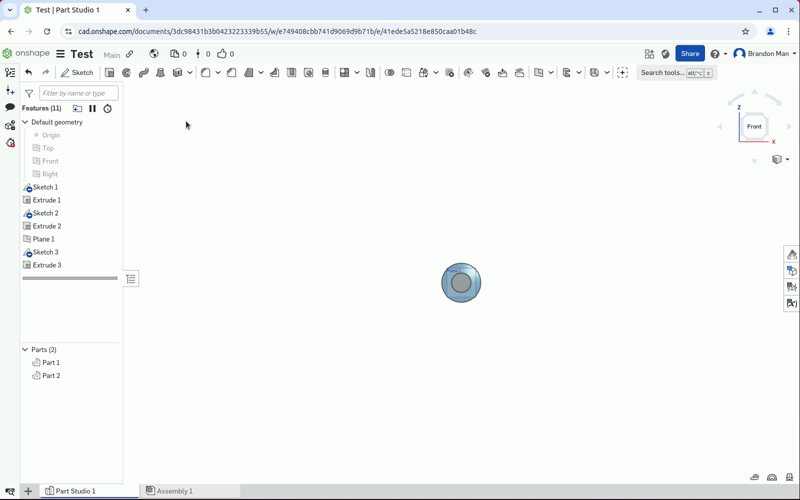
key(left, 2)
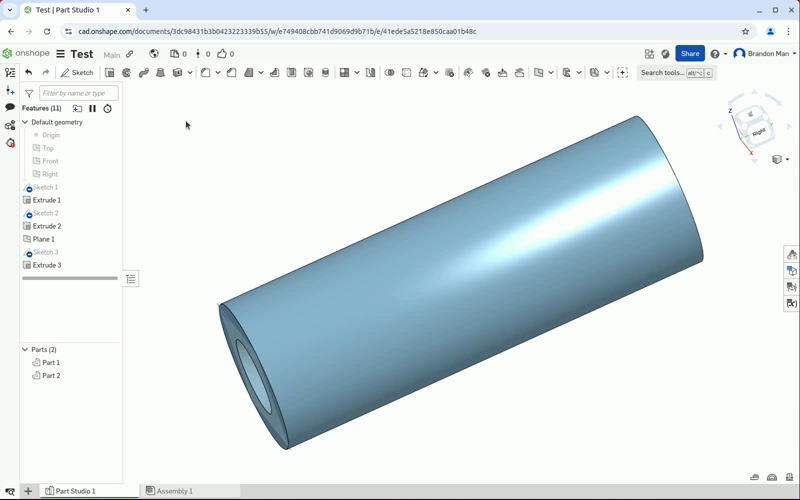
key(down, 2)
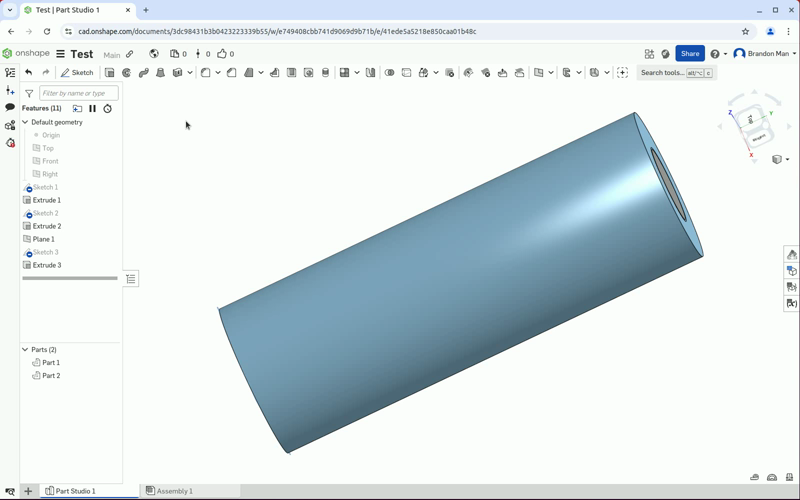
key(up, 2)
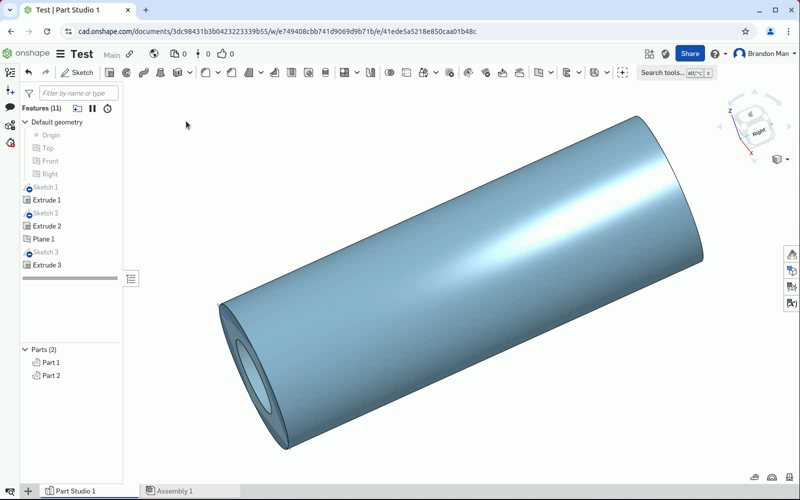
key(right, 2)
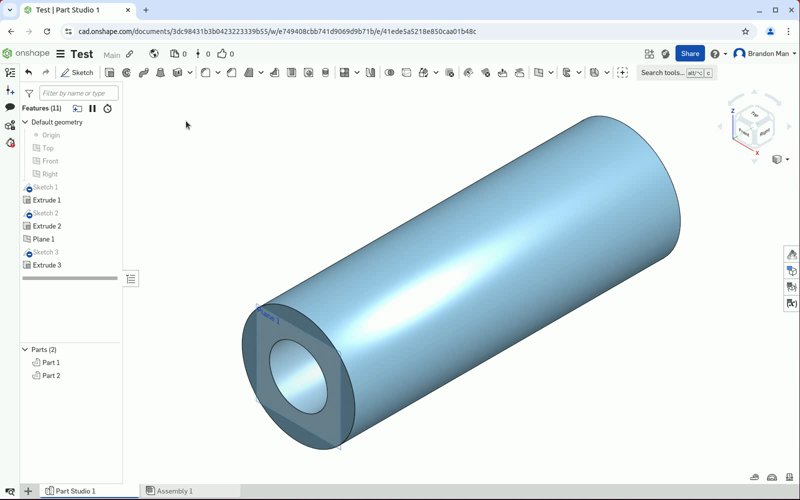
mouse_move(73, 189)
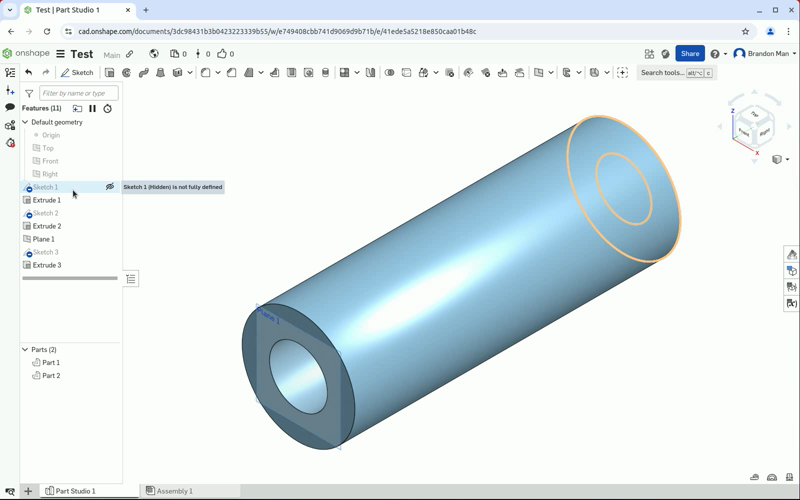
click(73, 189)